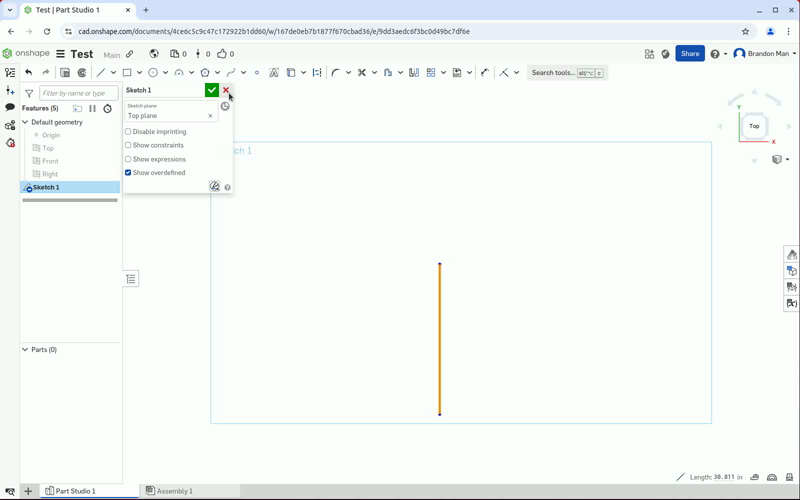
key(shift+h)
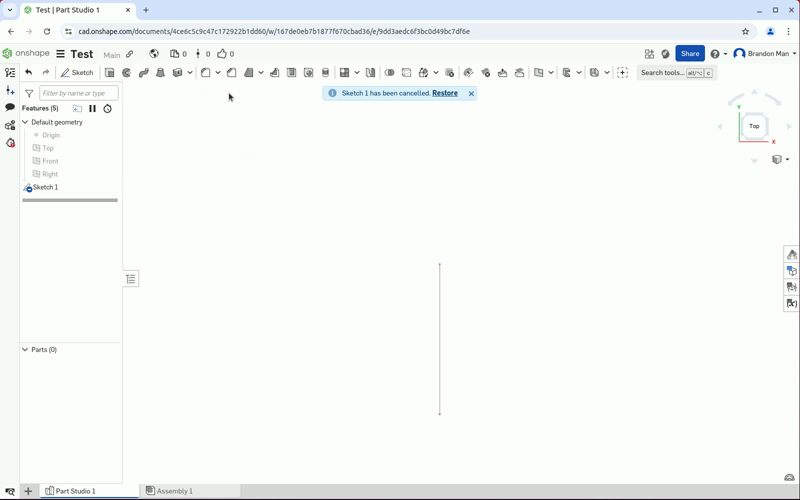
key(shift+s)
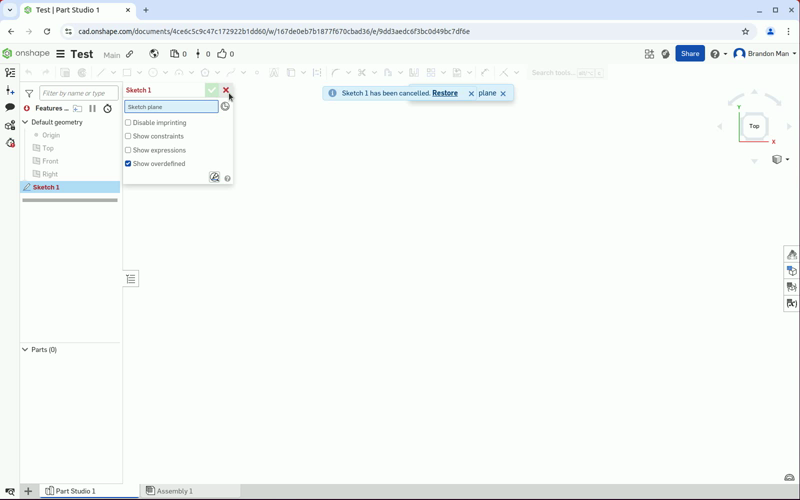
mouse_move(73, 150)
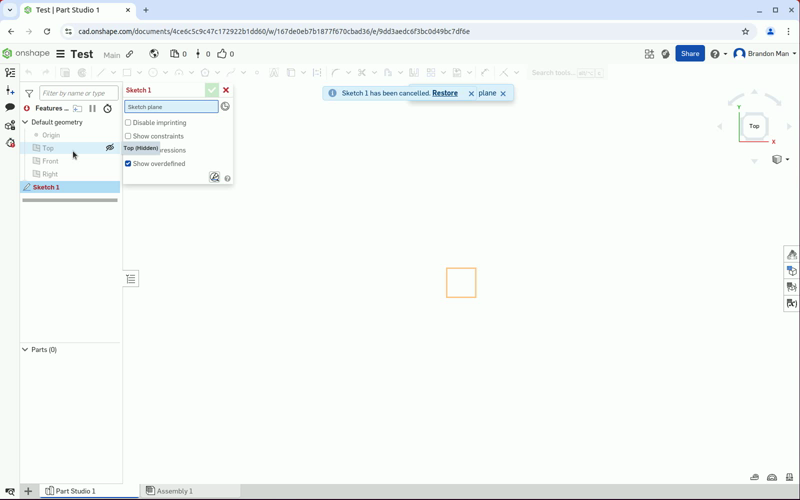
click(73, 150)
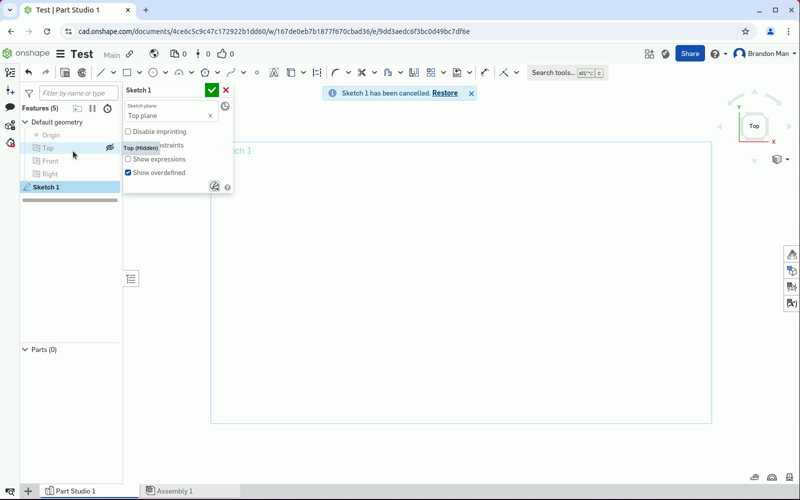
mouse_move(73, 352)
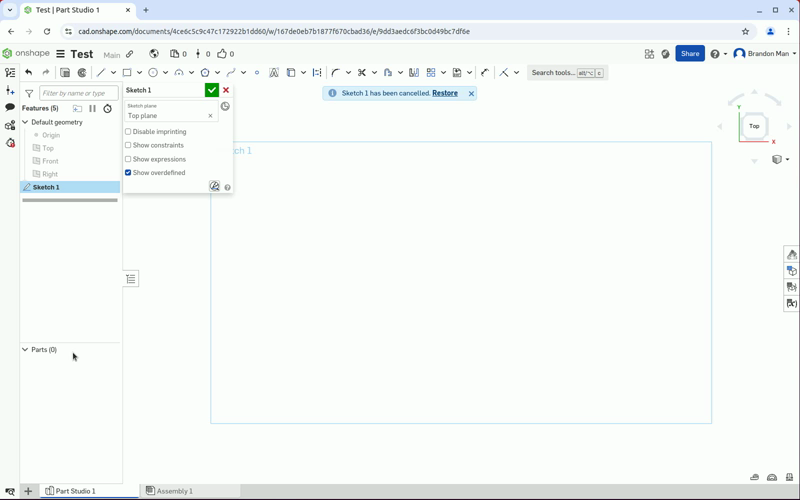
key(y)
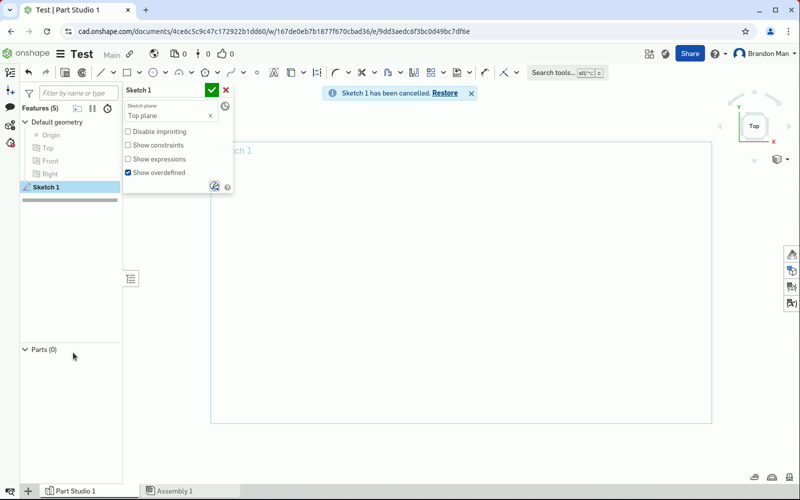
key(l)
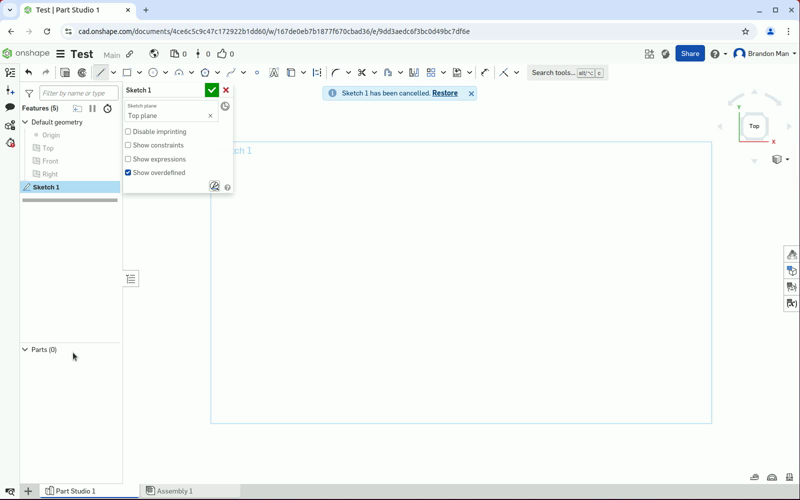
key_down(shift)
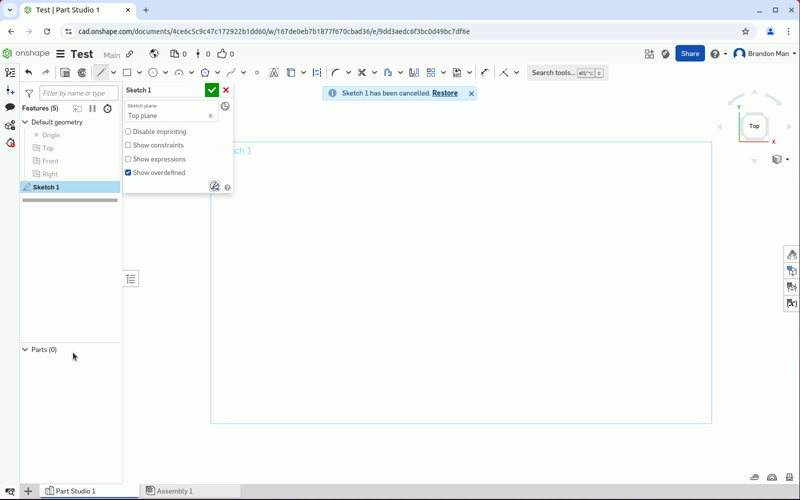
mouse_move(404, 339)
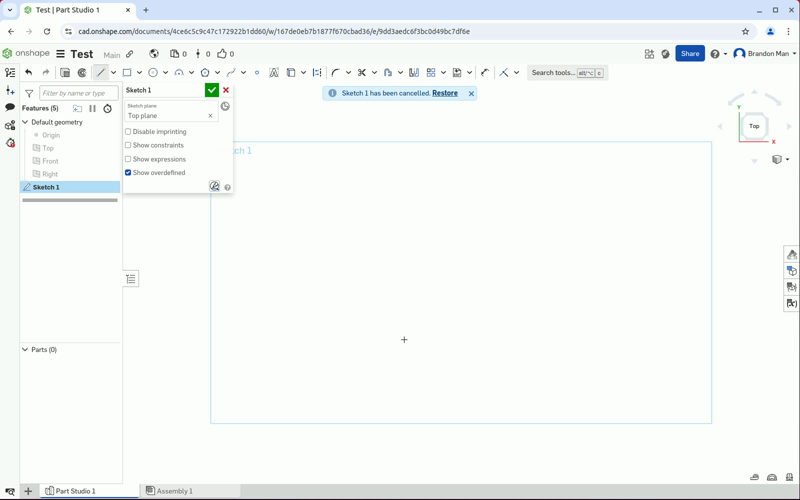
click(404, 339)
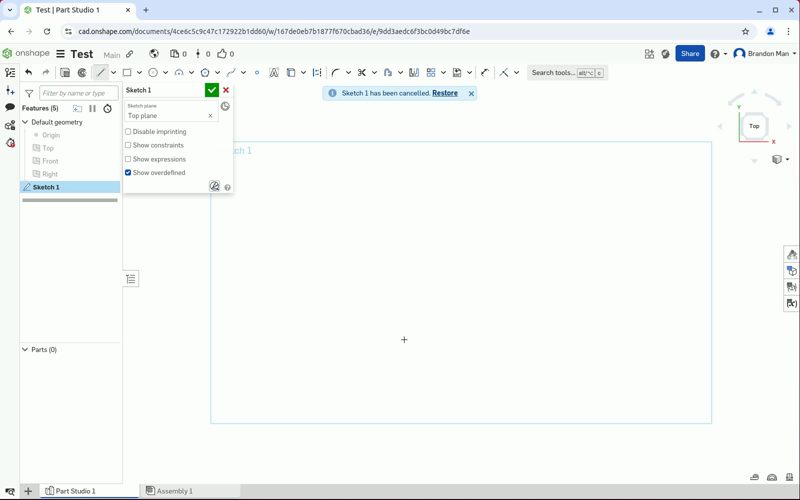
key_up(shift)
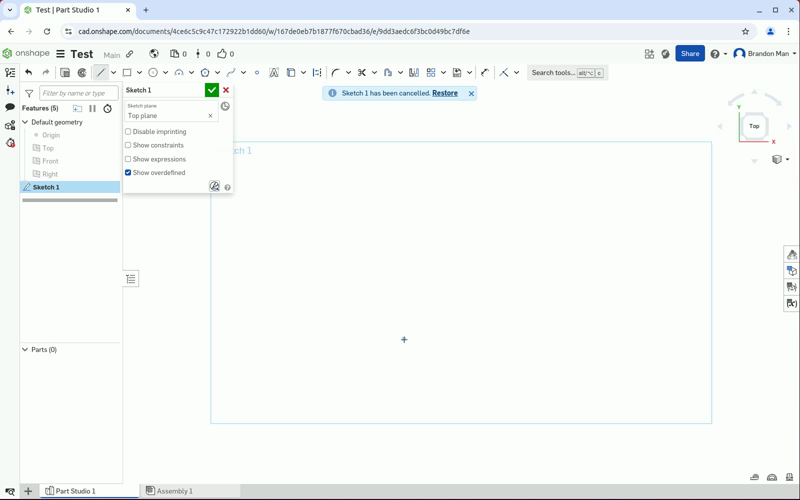
key_down(shift)
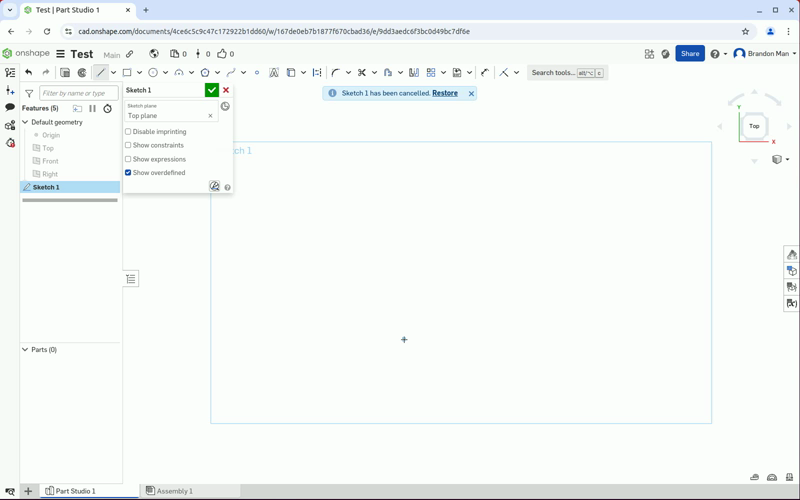
mouse_move(516, 339)
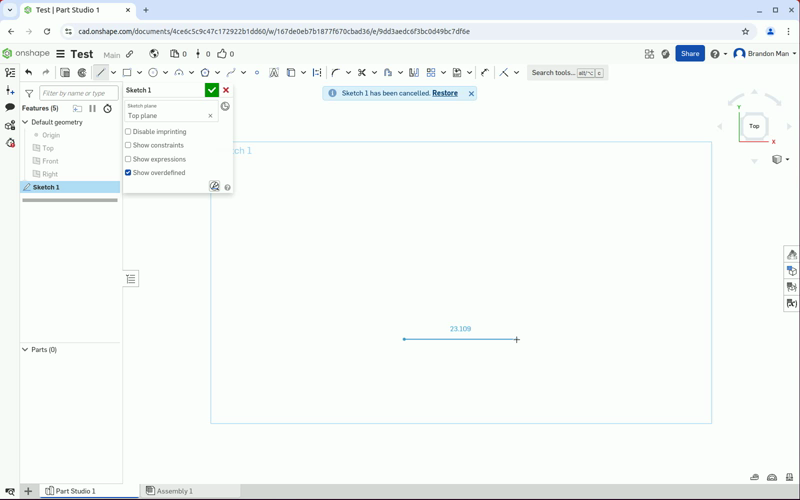
click(516, 339)
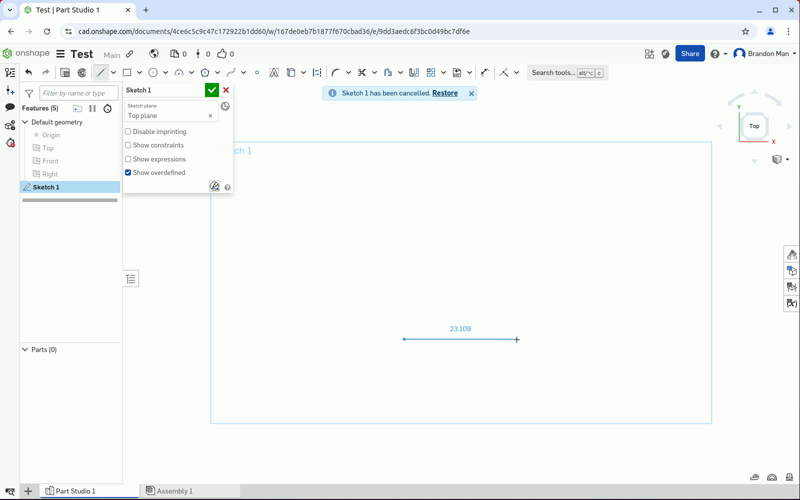
key_up(shift)
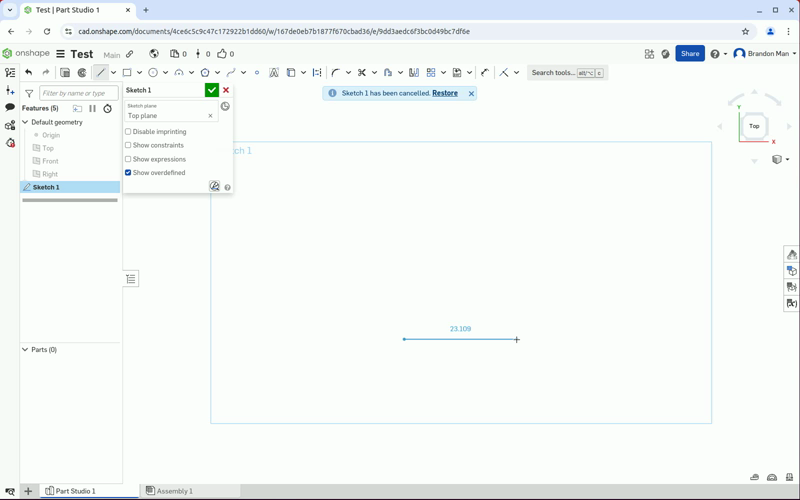
key_down(shift)
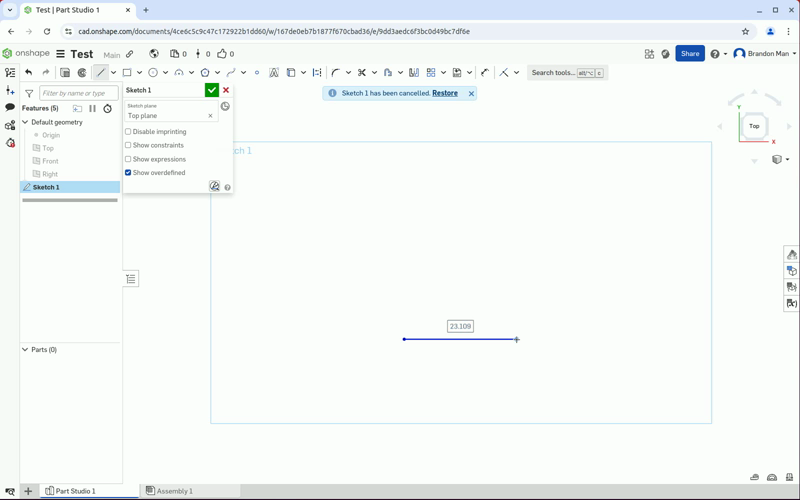
mouse_move(516, 226)
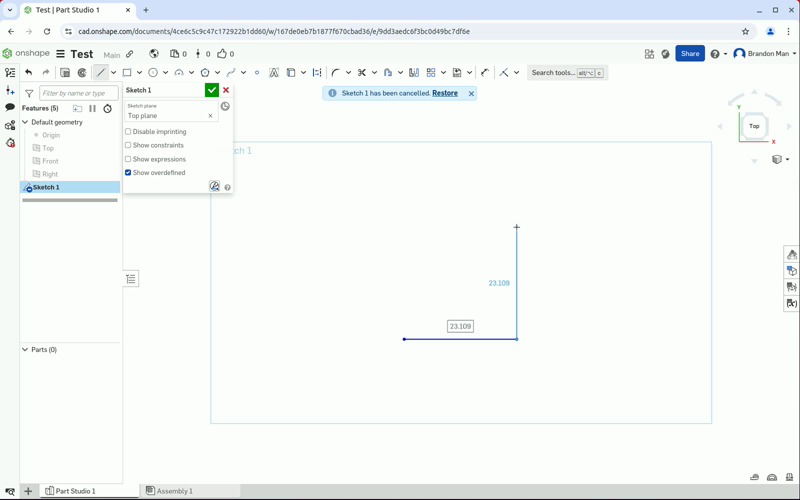
click(516, 226)
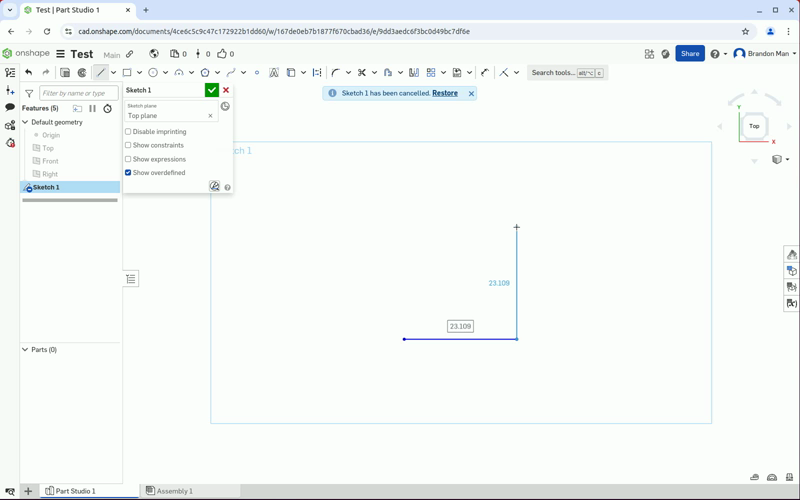
key_up(shift)
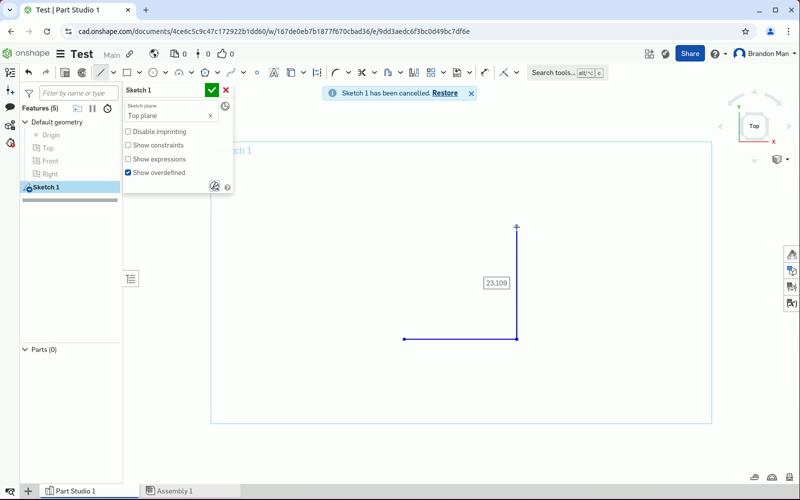
key_down(shift)
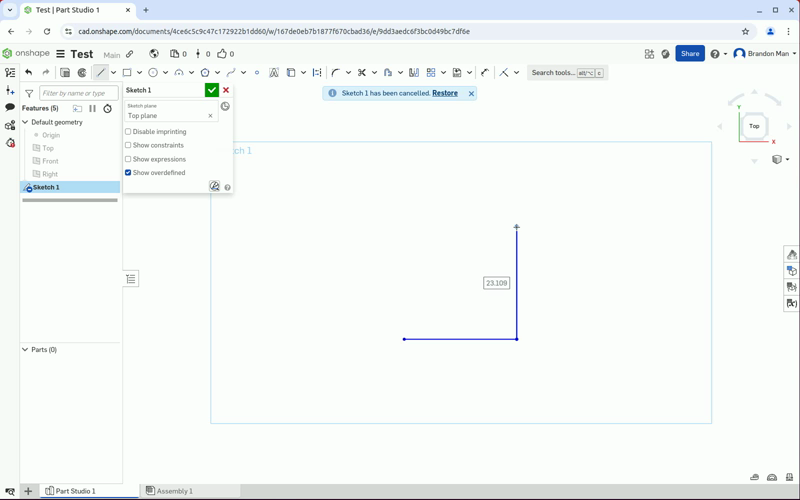
mouse_move(404, 226)
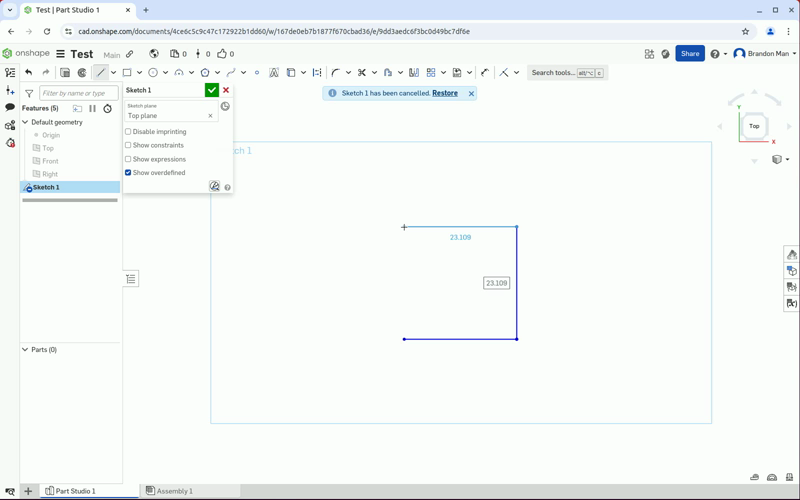
click(404, 226)
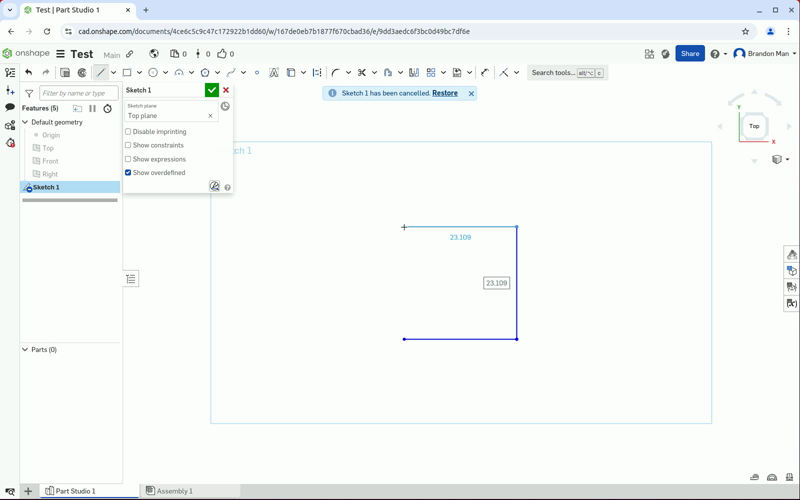
key_up(shift)
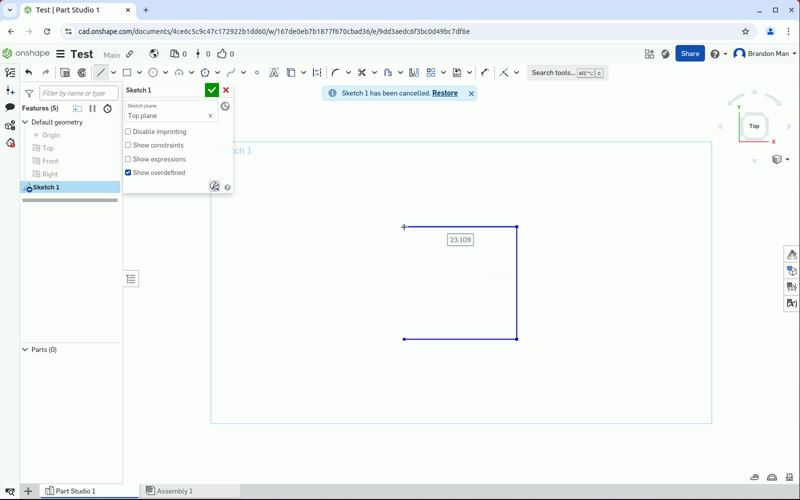
key_down(shift)
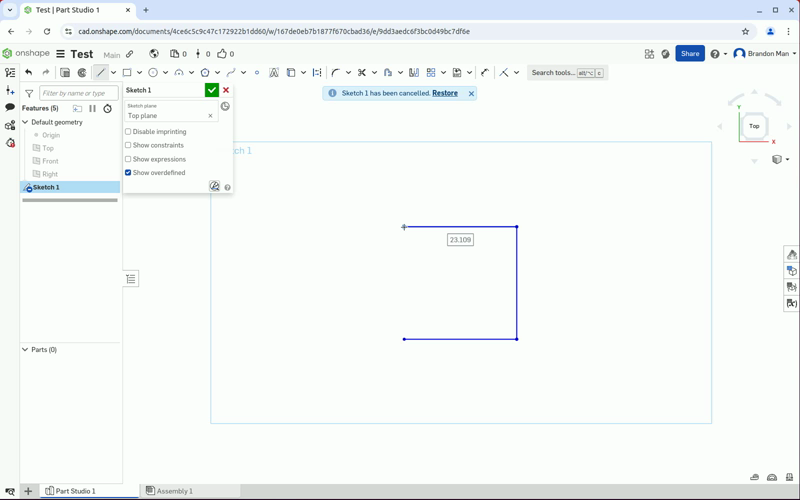
mouse_move(404, 339)
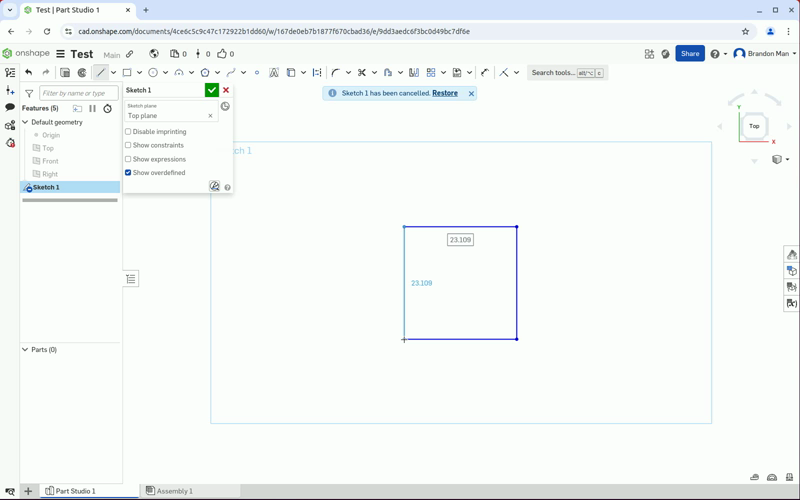
key_up(shift)
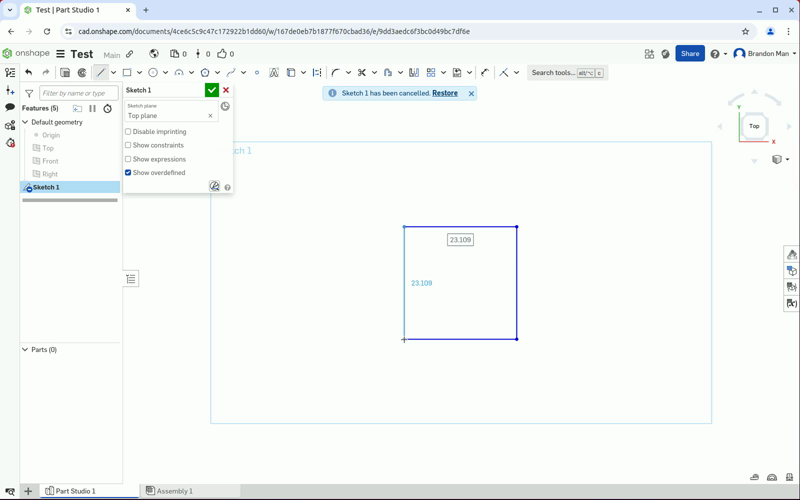
click(404, 339)
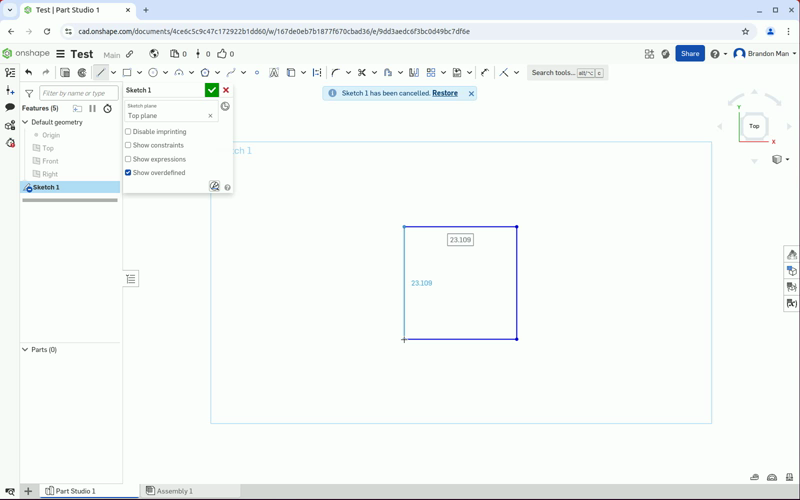
key(esc)
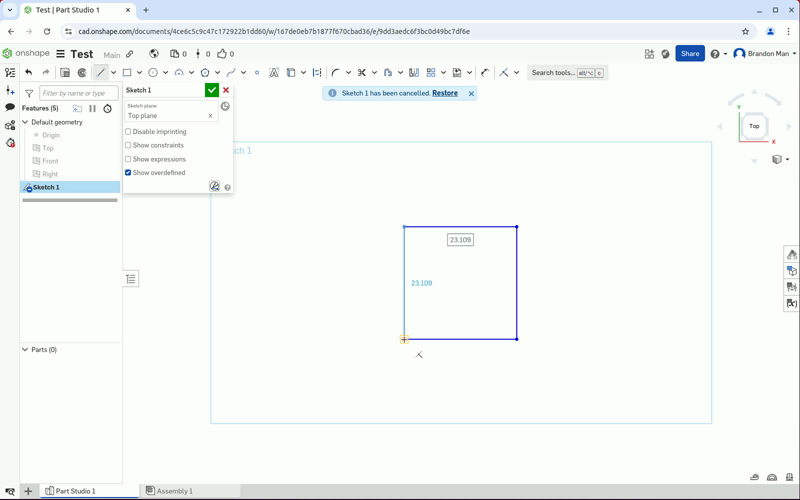
mouse_move(433, 264)
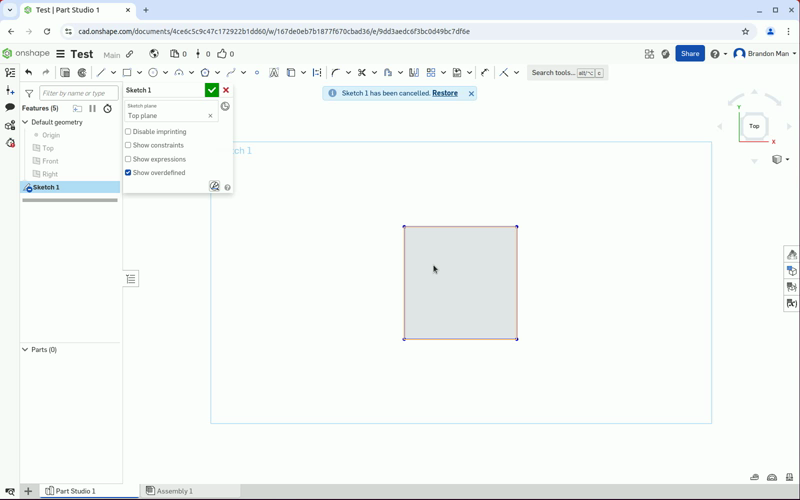
click(433, 264)
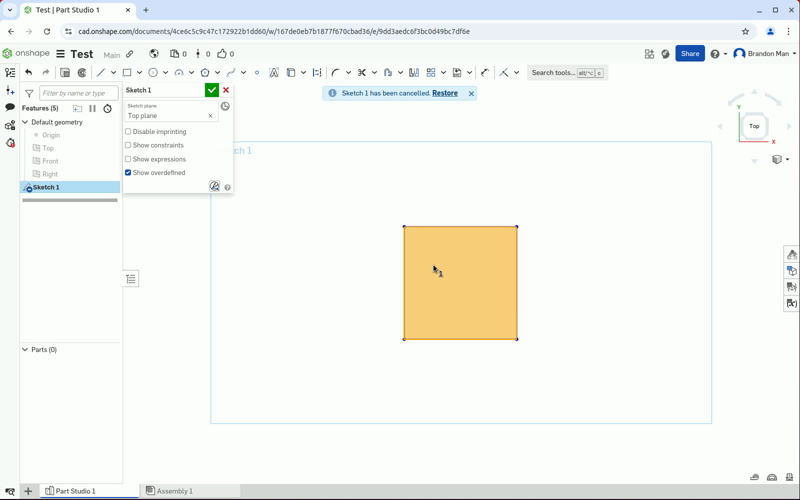
mouse_move(73, 352)
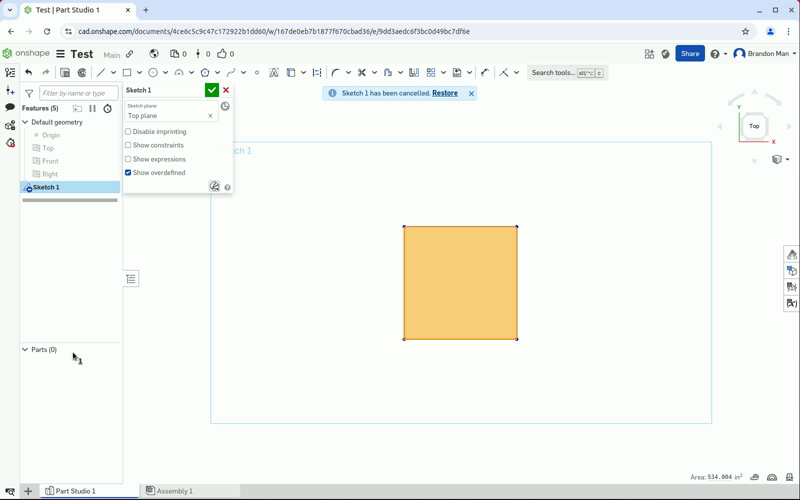
key(shift+y)
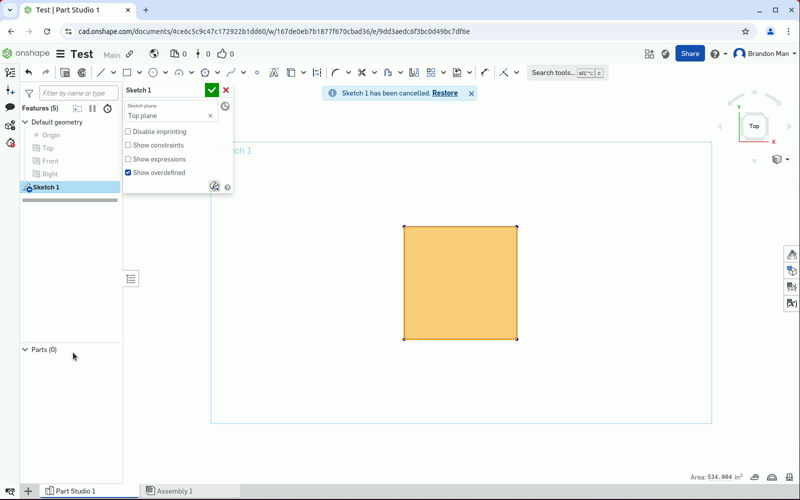
key(shift+e)
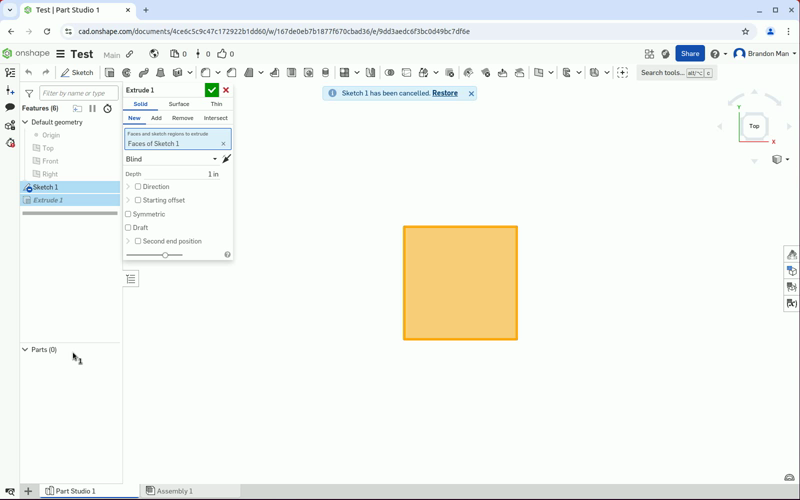
mouse_move(143, 106)
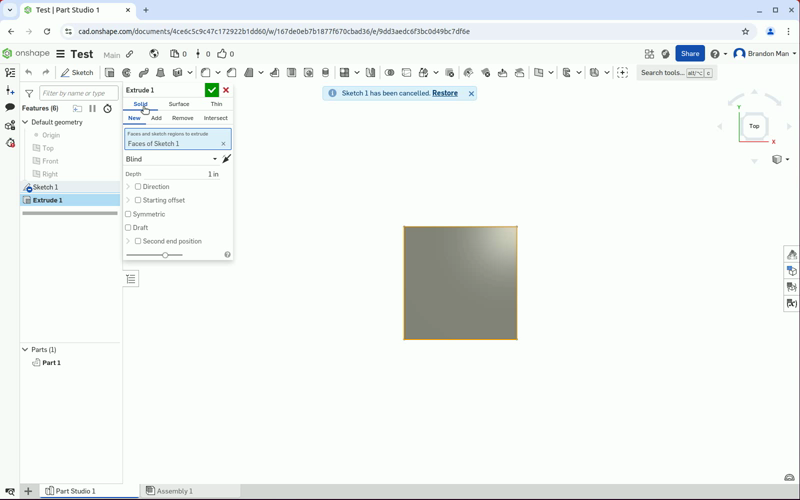
click(143, 106)
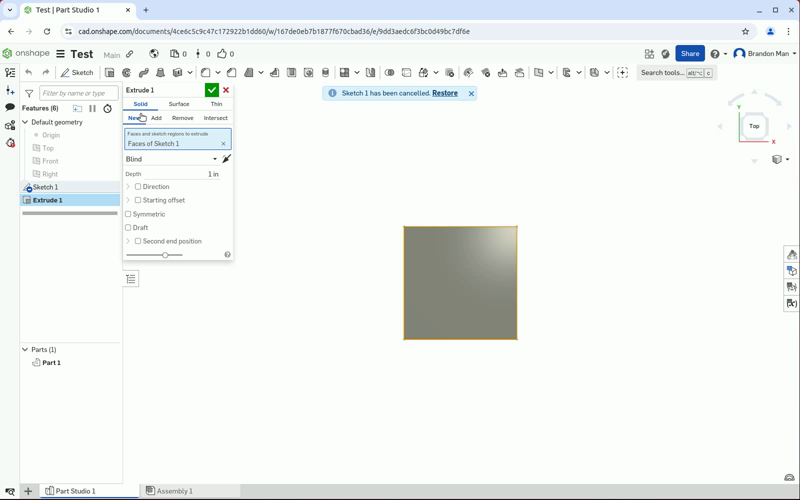
mouse_move(137, 120)
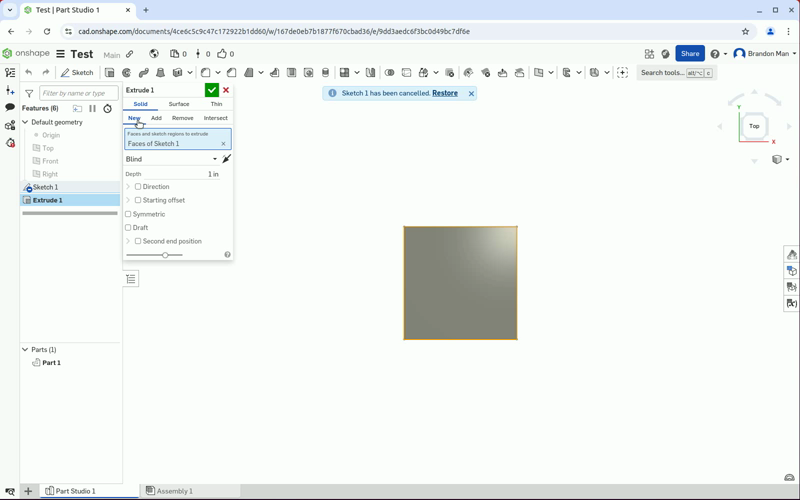
click(137, 120)
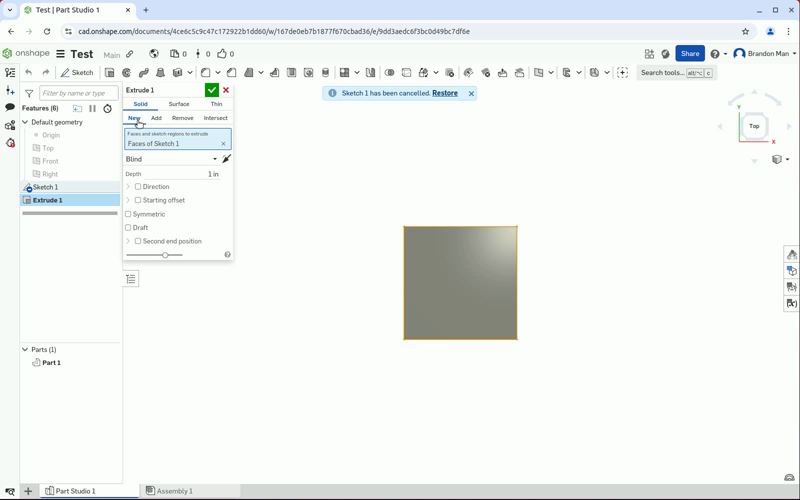
key(tab, 4)
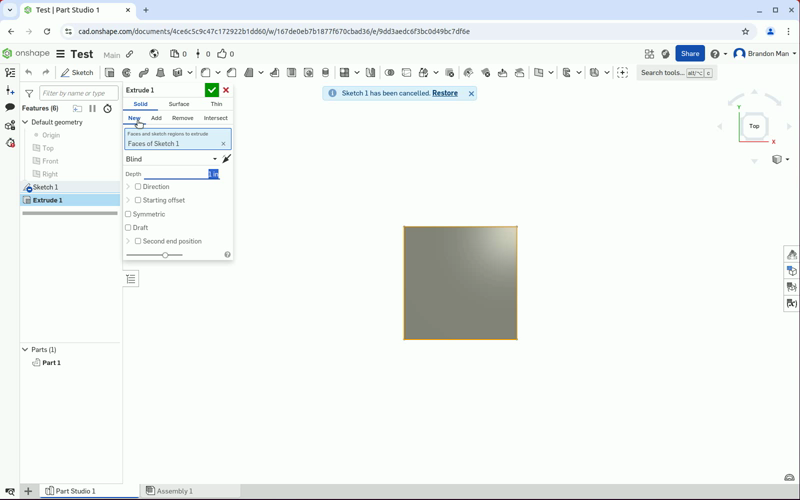
text(23.108)
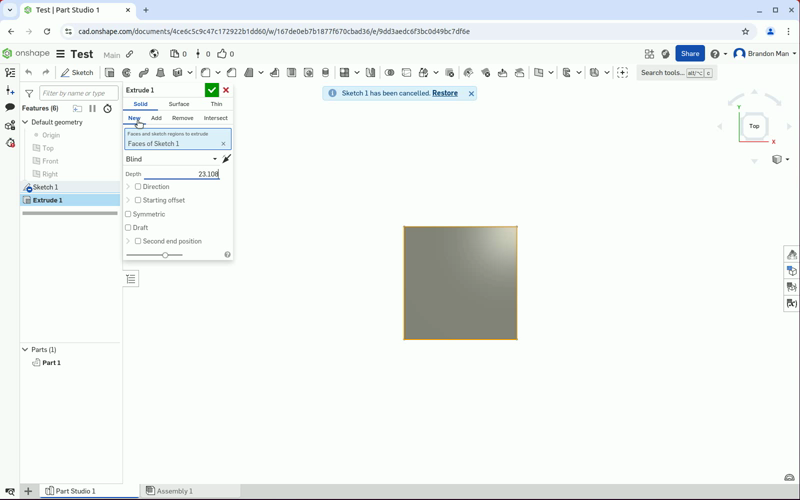
key(enter)
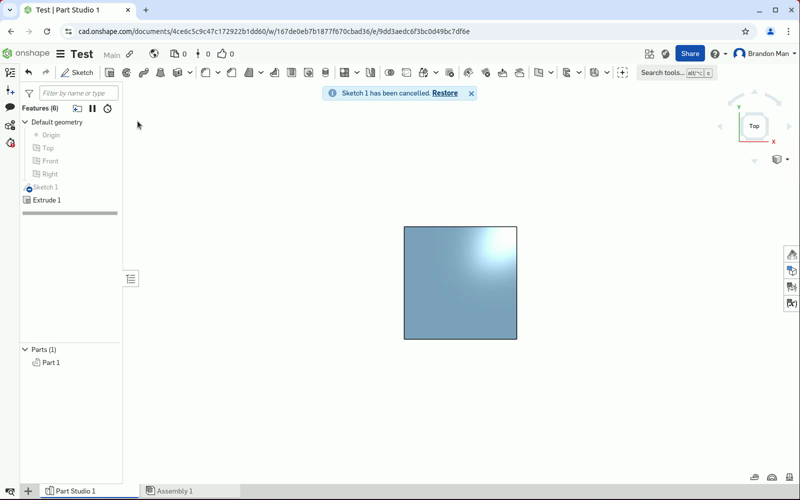
key(shift+h)
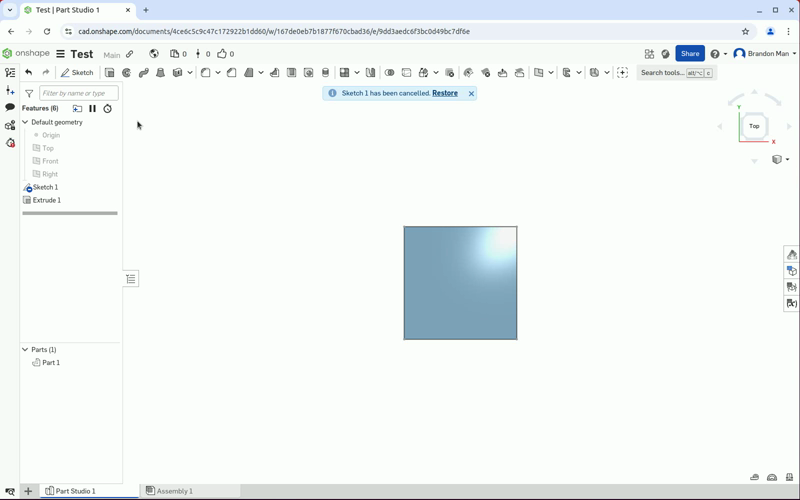
key(shift+h)
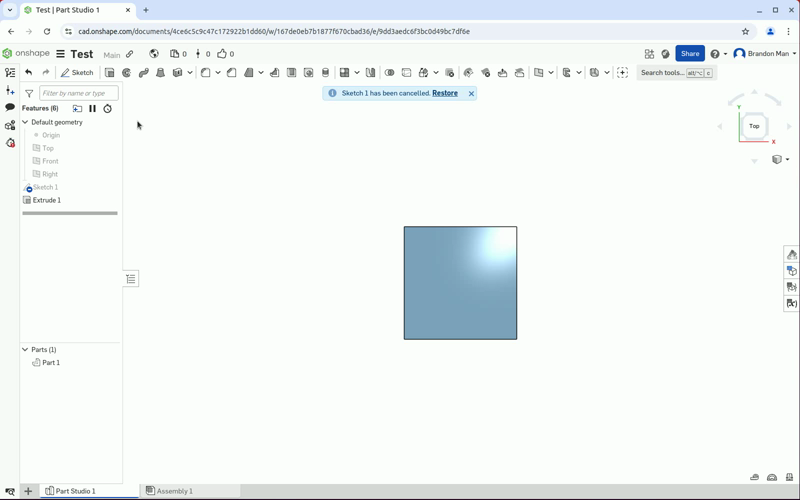
mouse_move(73, 189)
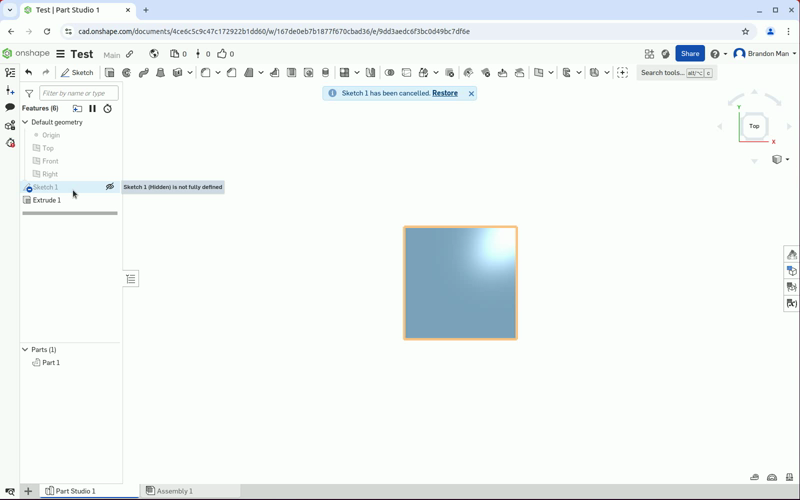
click(73, 189)
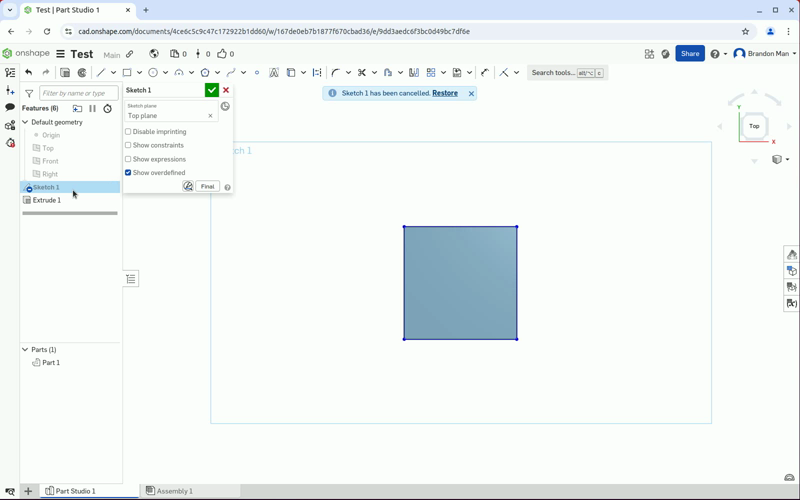
mouse_move(229, 92)
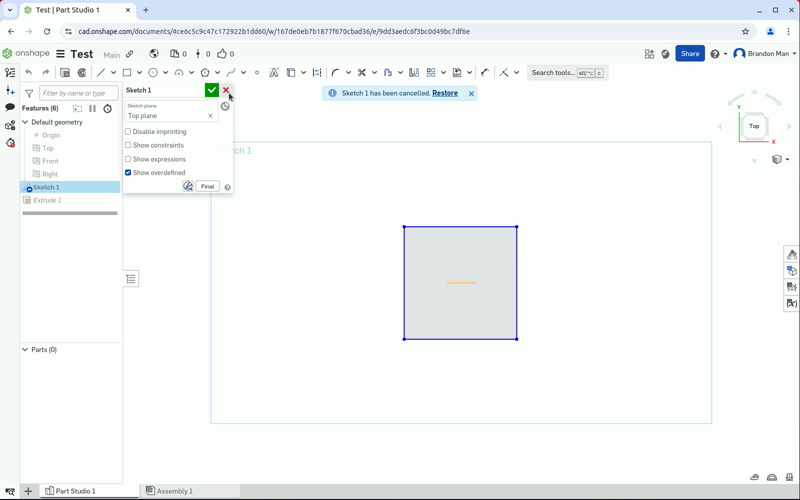
click(229, 92)
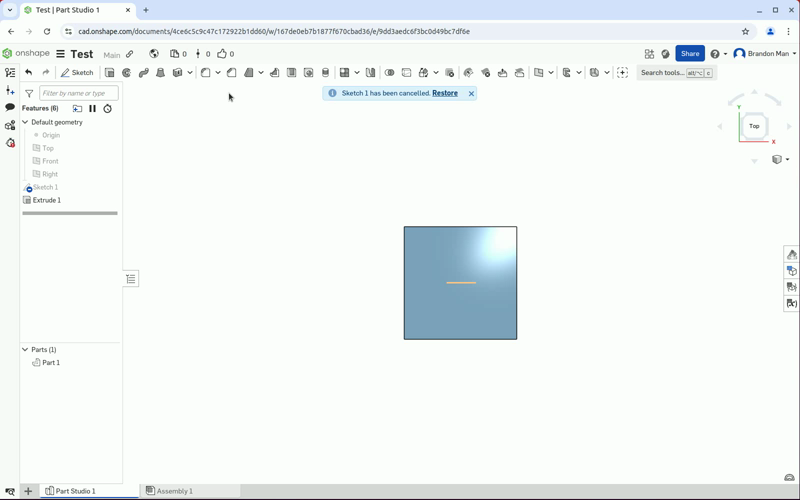
mouse_move(541, 75)
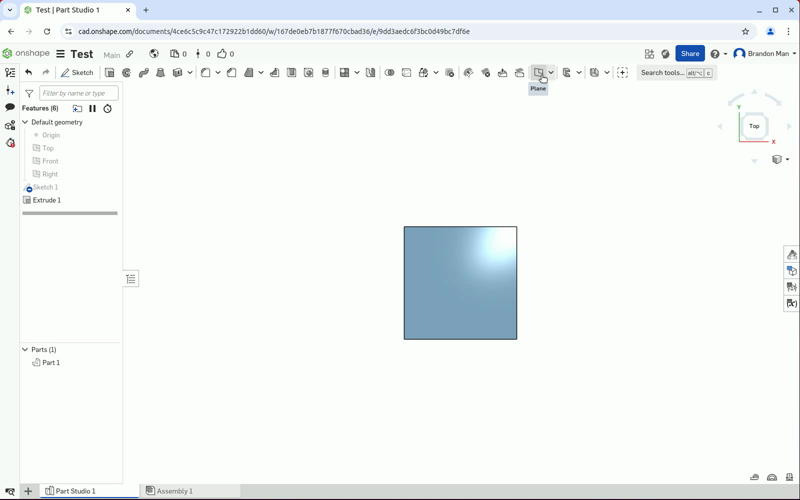
click(541, 75)
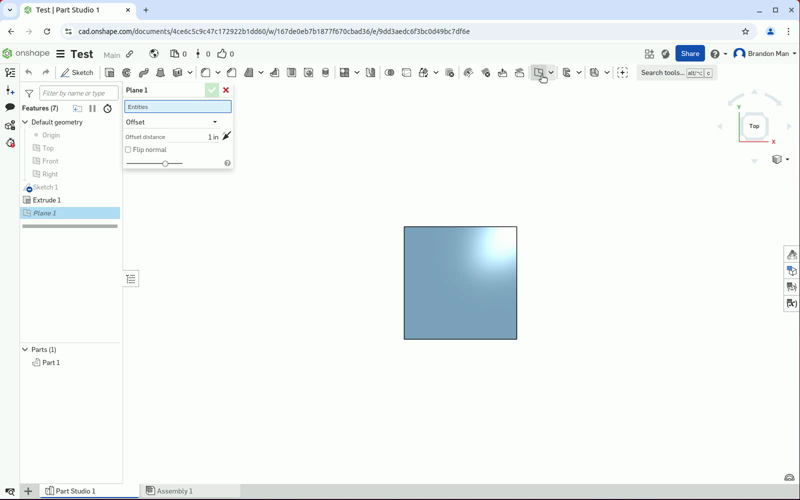
mouse_move(73, 150)
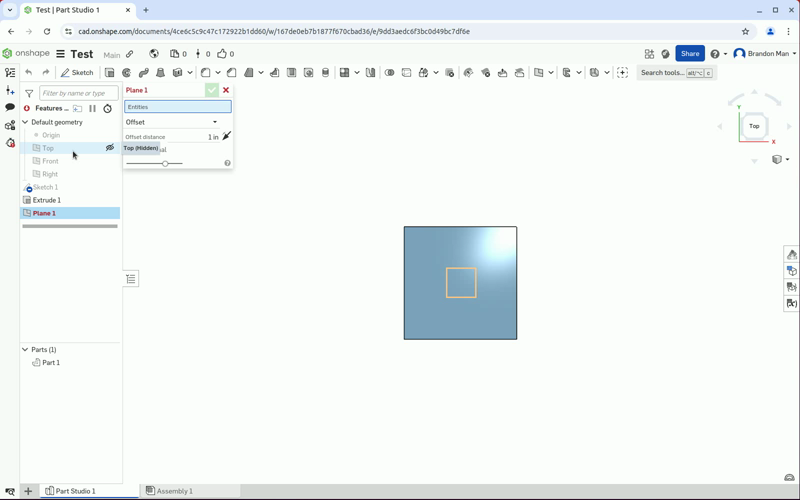
click(73, 150)
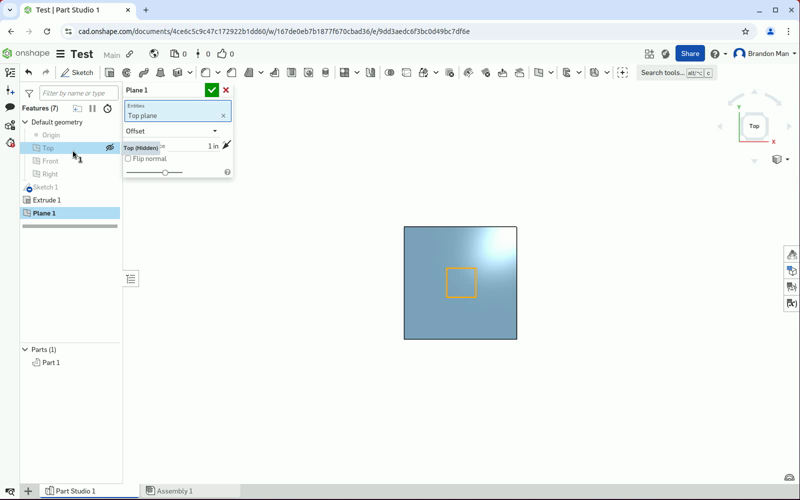
key(tab, 2)
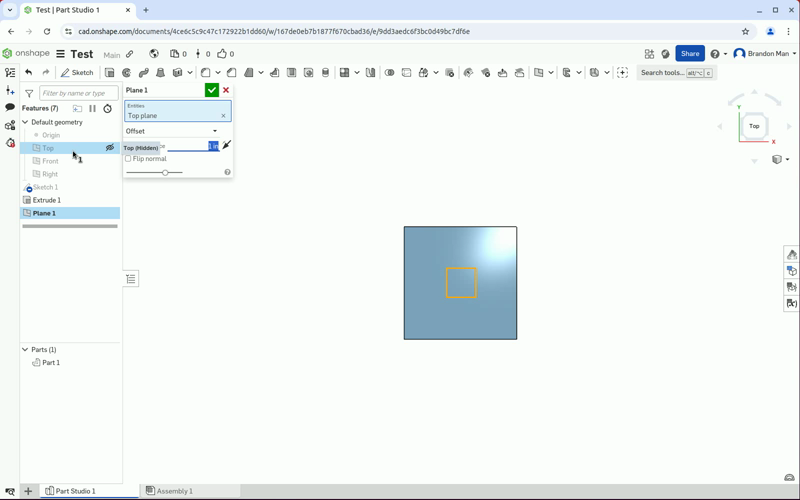
text(23.108)
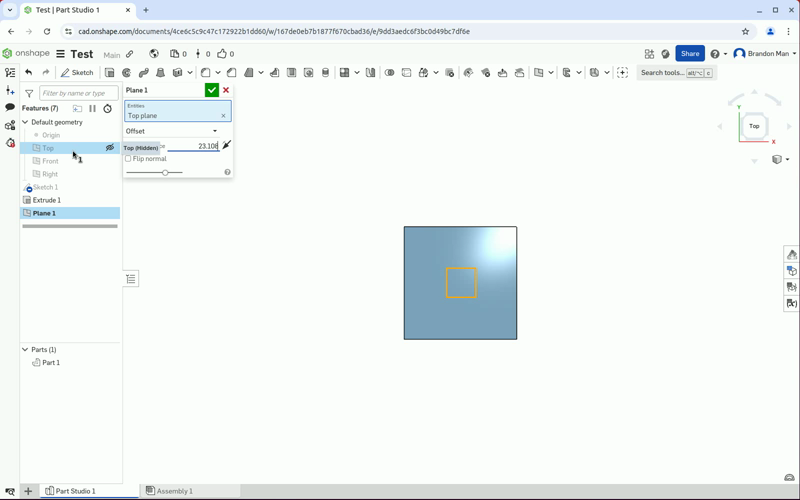
key(enter, 2)
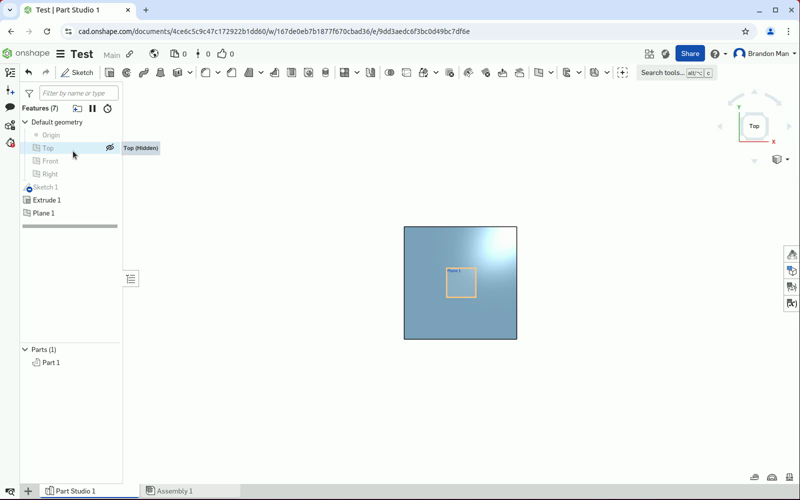
key(shift+s)
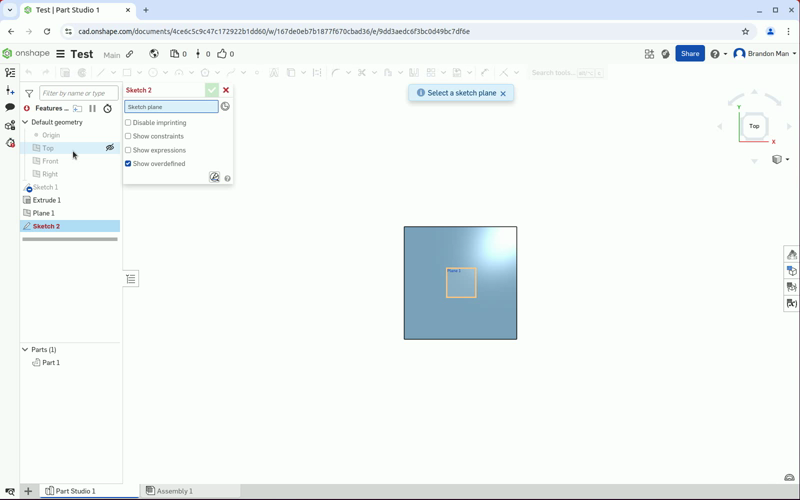
mouse_move(73, 215)
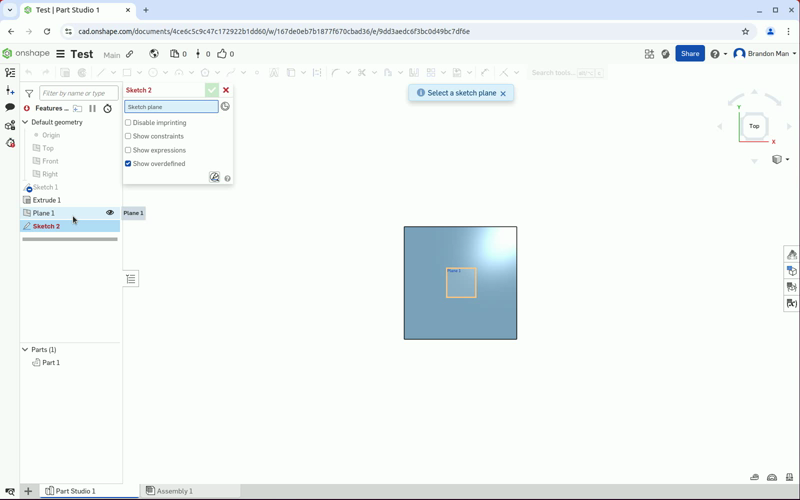
click(73, 215)
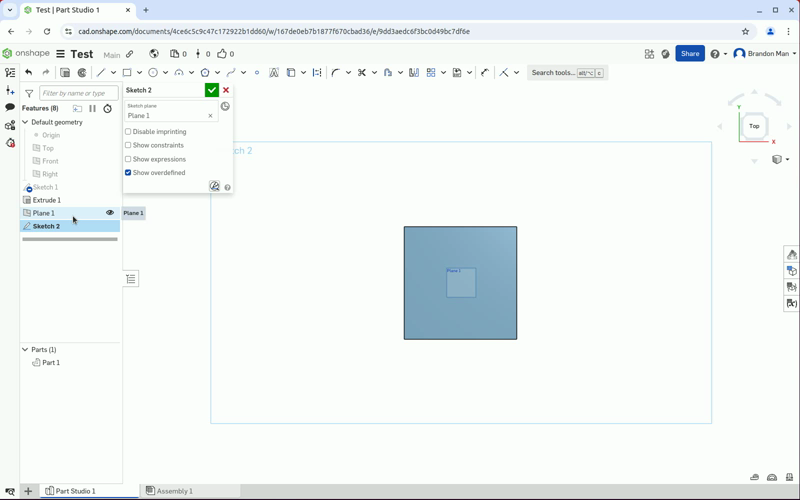
mouse_move(73, 352)
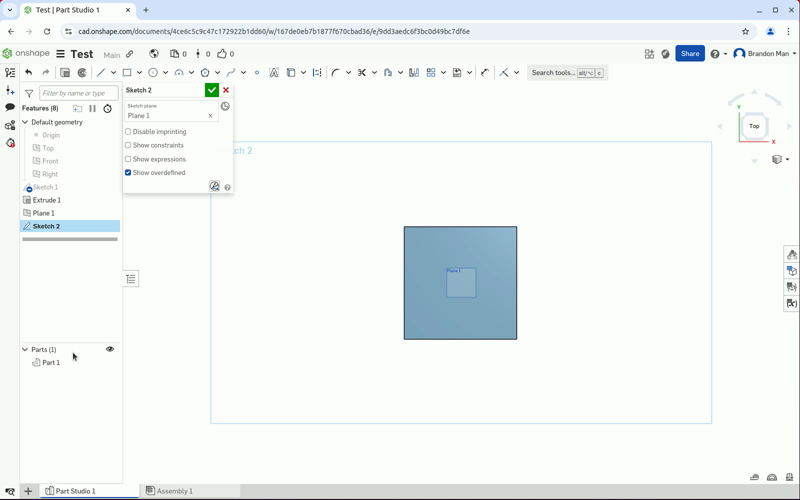
key(y)
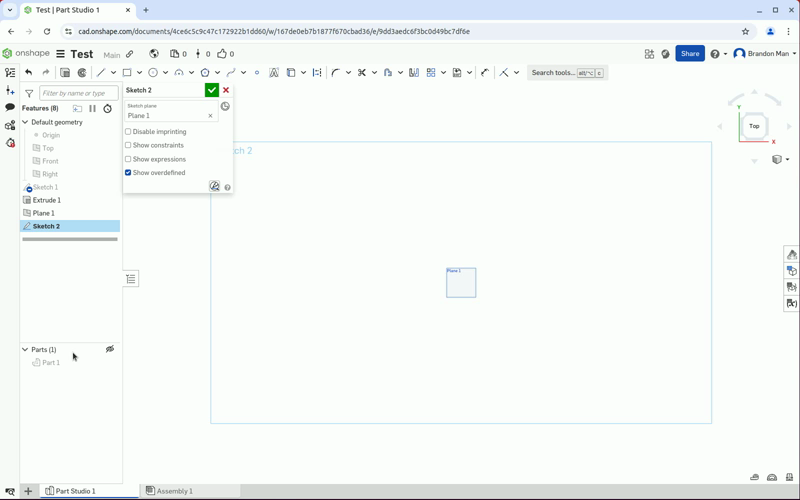
key(c)
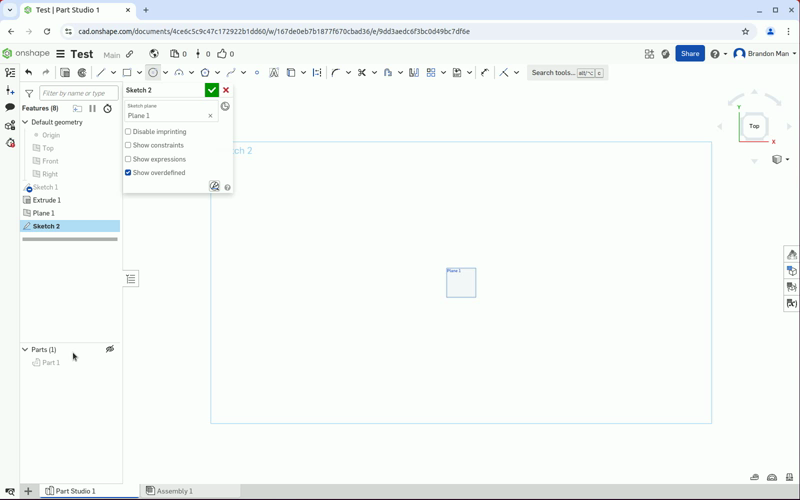
key_down(shift)
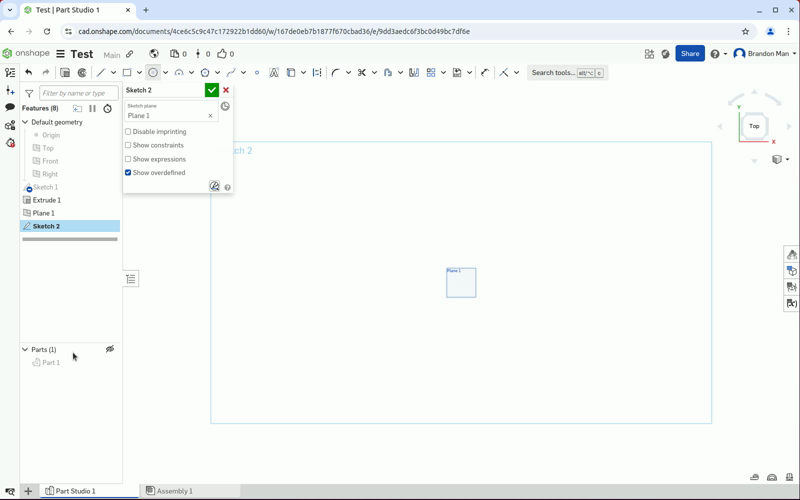
mouse_move(461, 282)
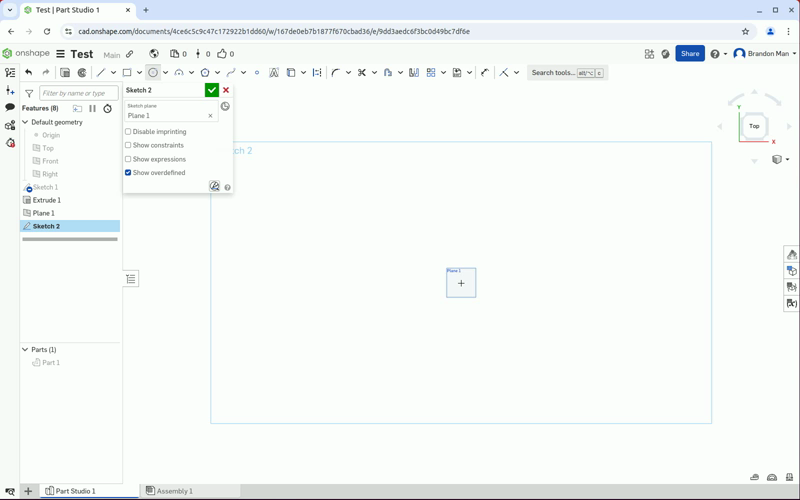
click(461, 282)
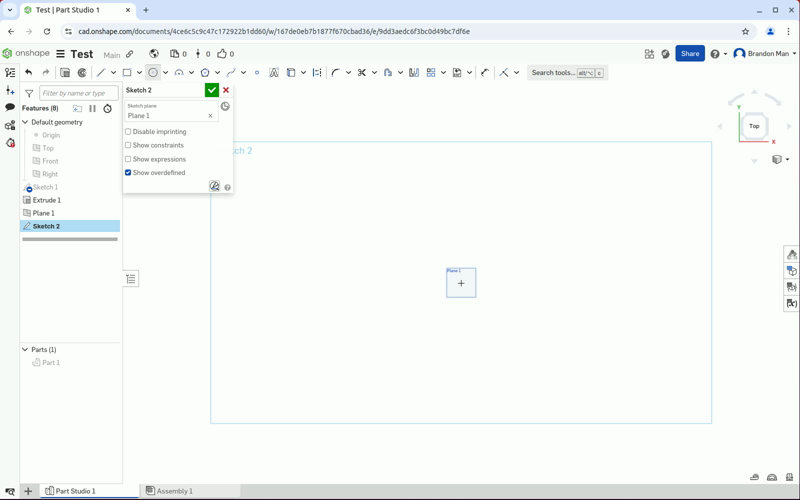
key_up(shift)
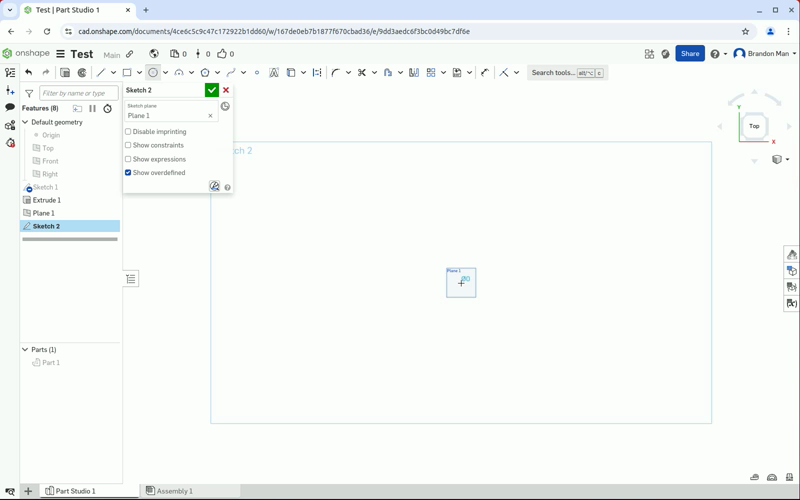
mouse_move(490, 282)
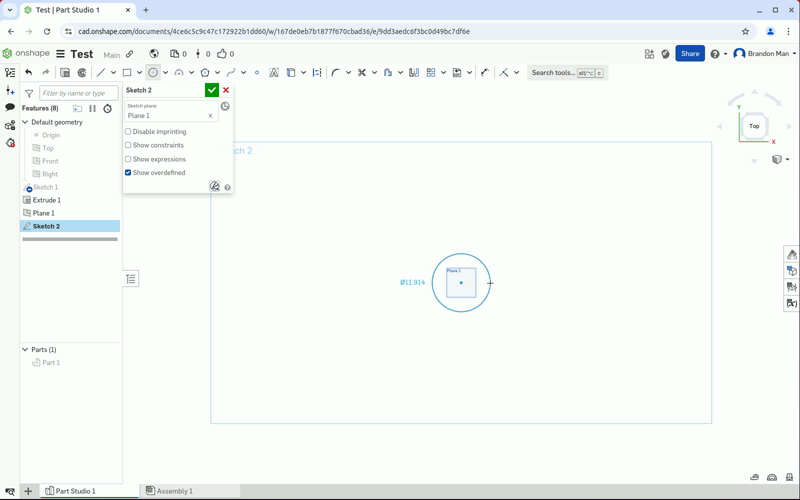
click(490, 282)
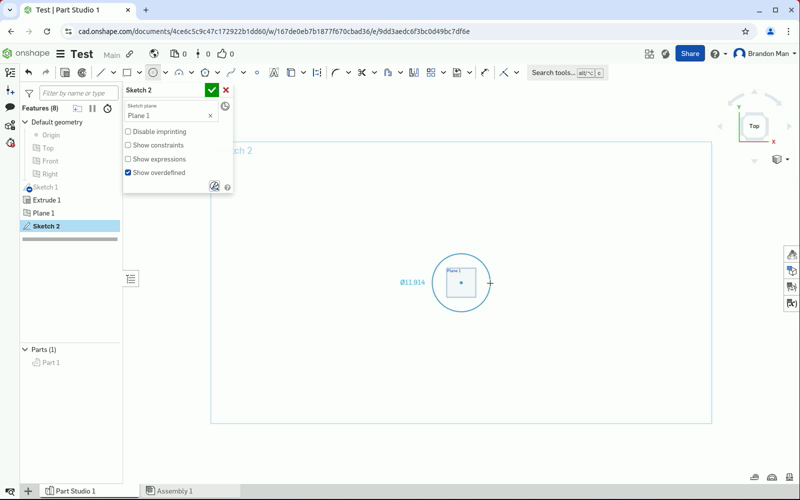
key(esc)
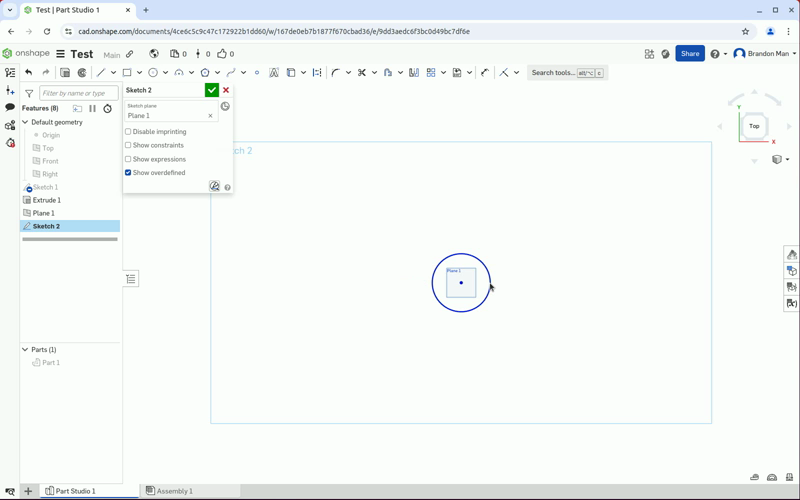
mouse_move(464, 299)
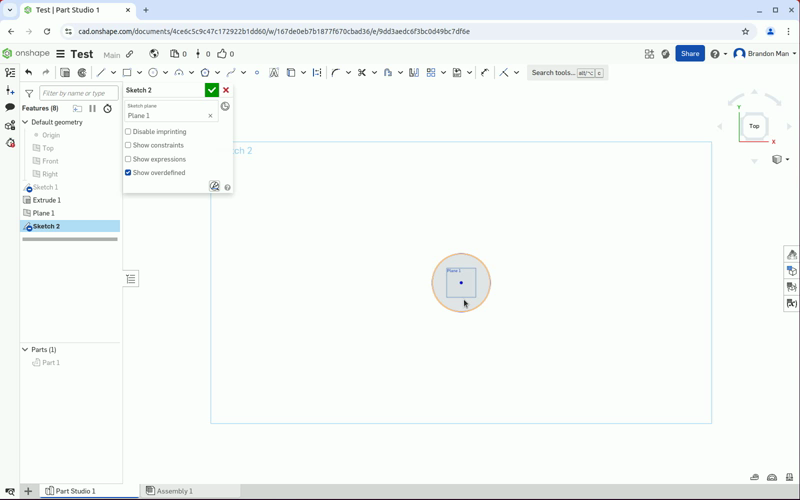
click(464, 299)
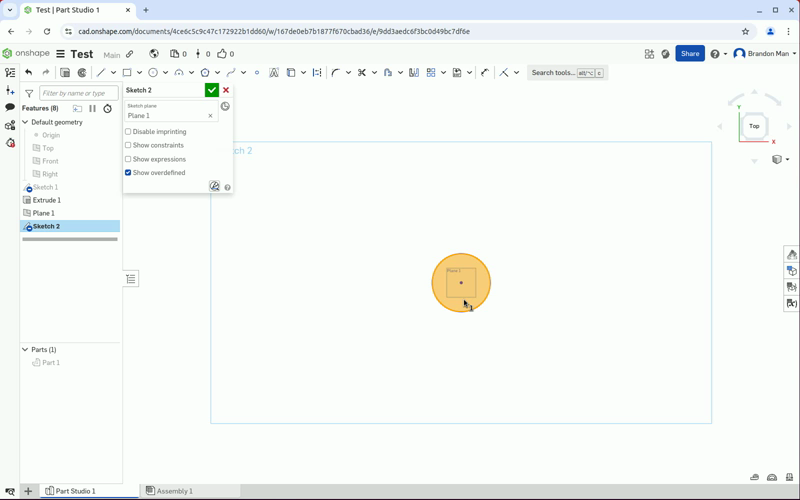
mouse_move(73, 352)
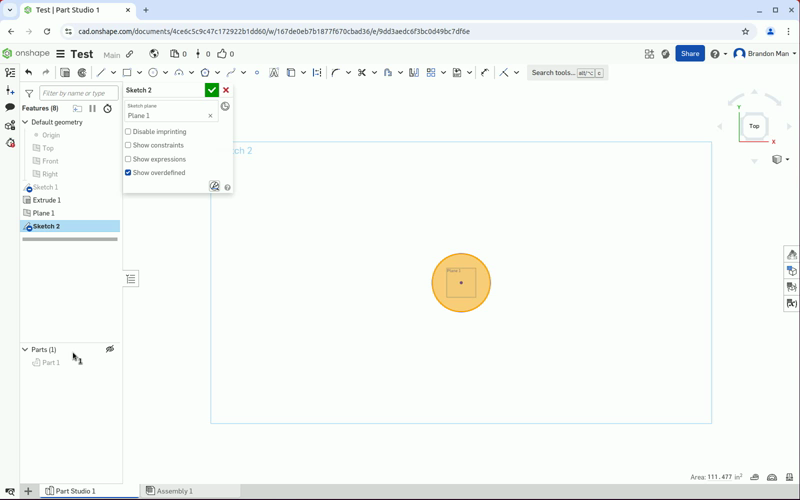
key(shift+y)
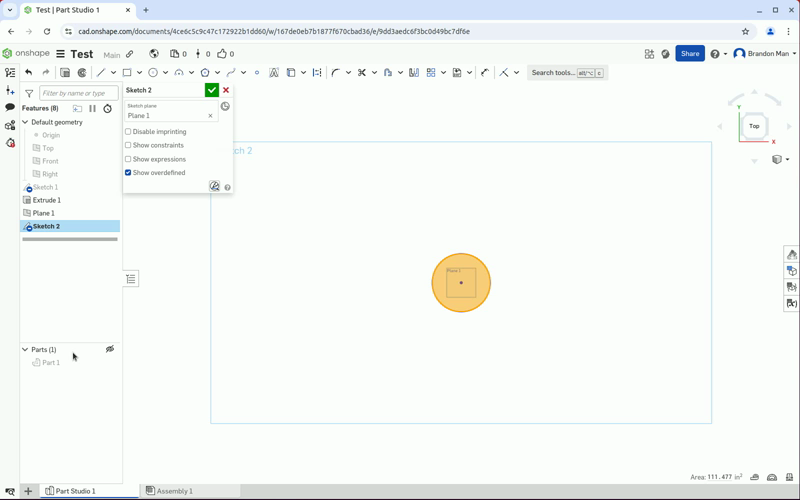
key(shift+e)
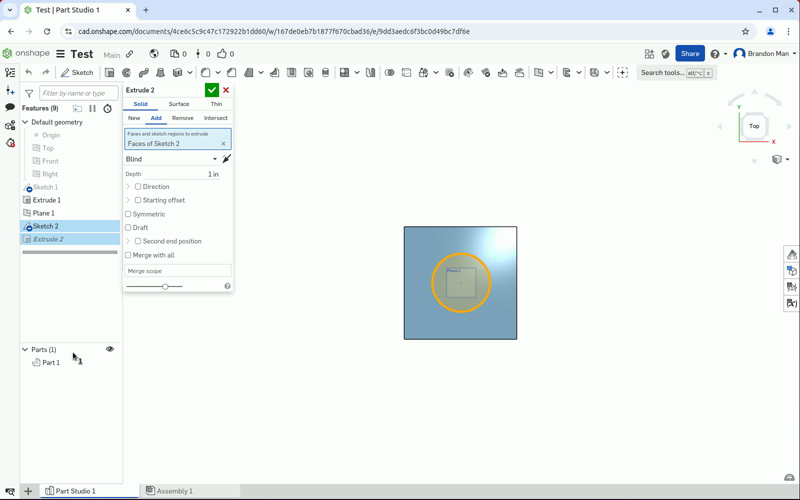
mouse_move(143, 106)
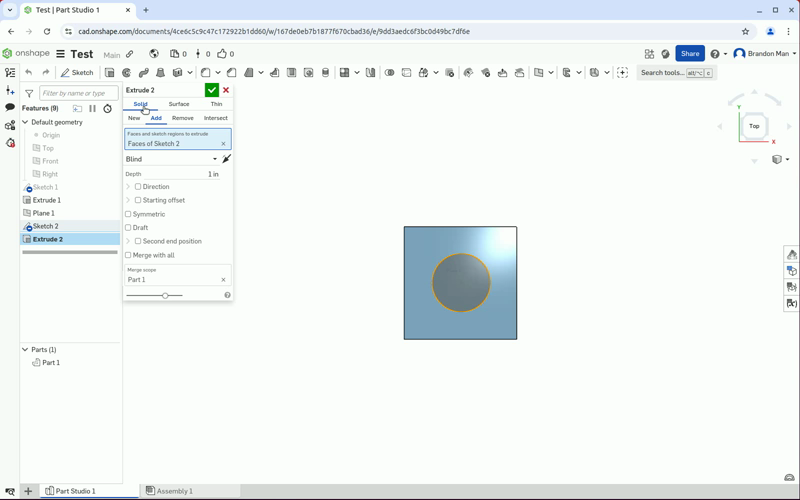
click(143, 106)
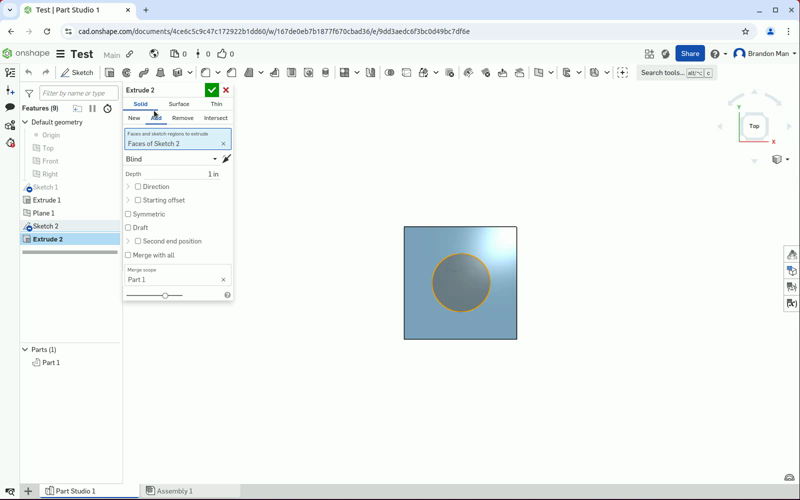
mouse_move(186, 120)
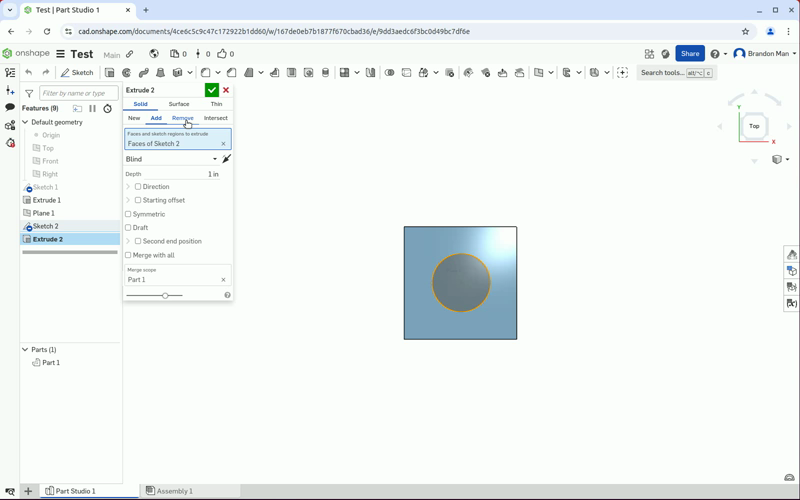
click(186, 120)
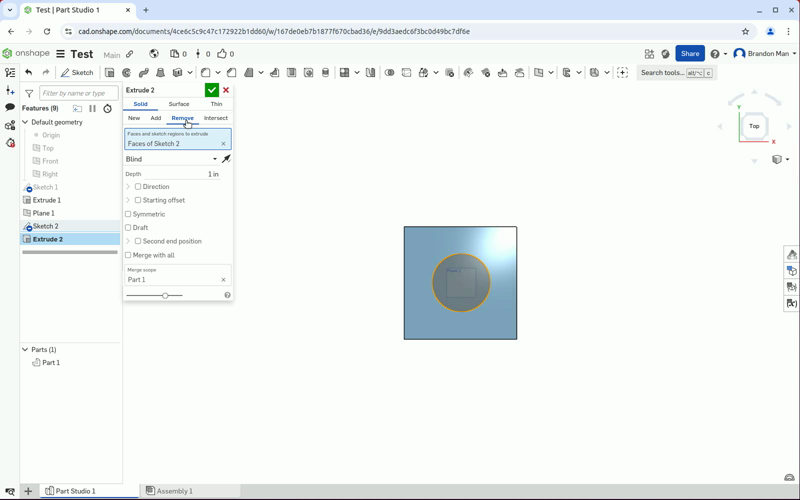
key(tab, 4)
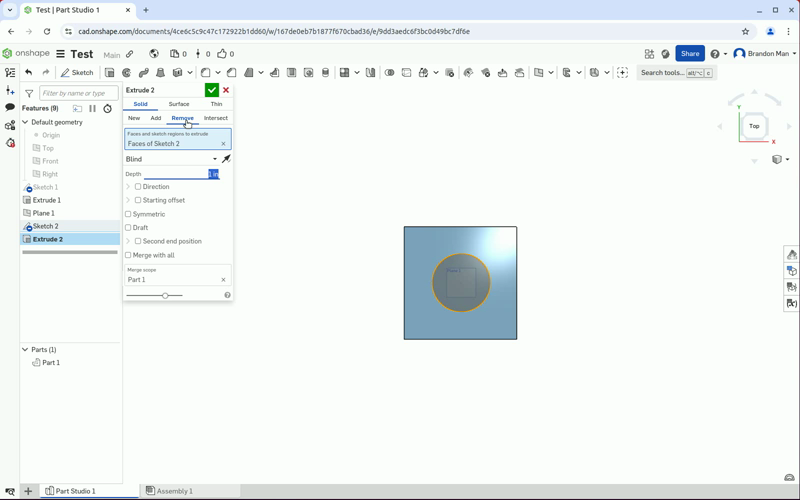
text(23.108)
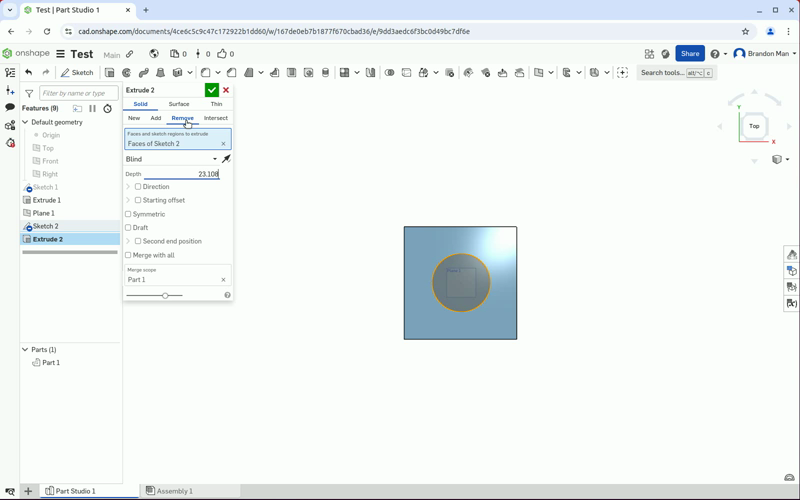
key(tab, 6)
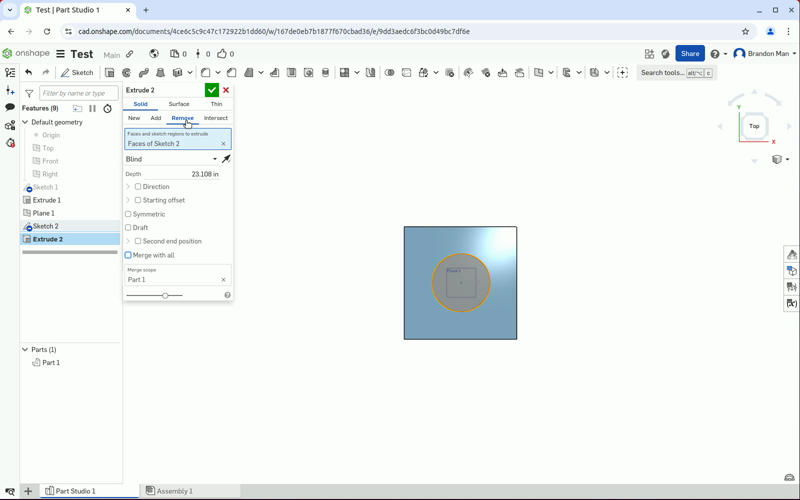
key(space)
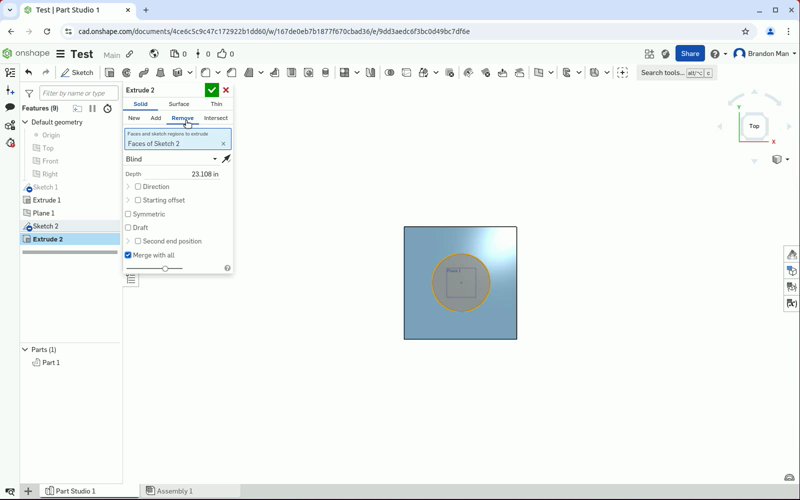
key(enter)
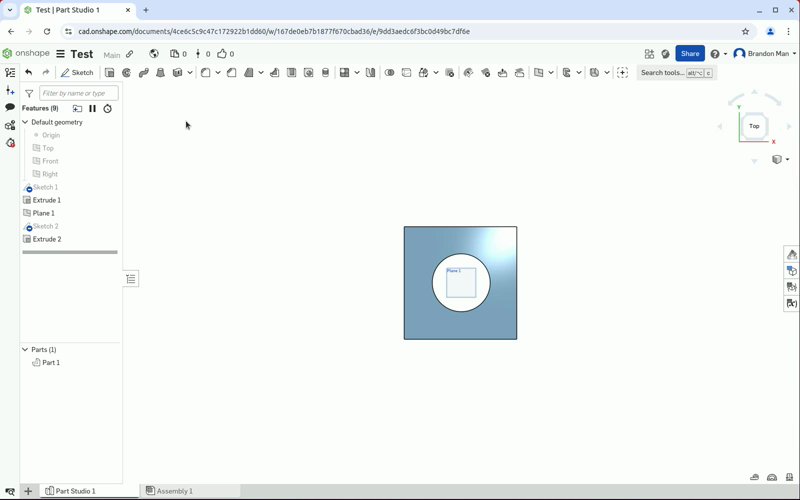
key(shift+h)
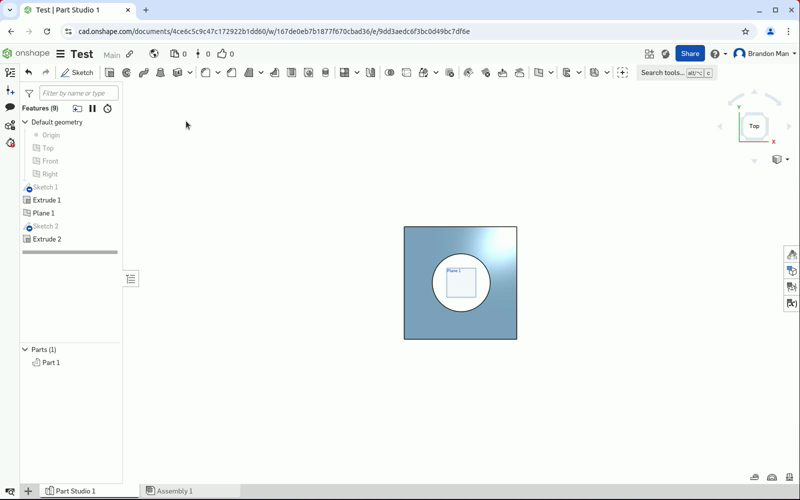
key(shift+h)
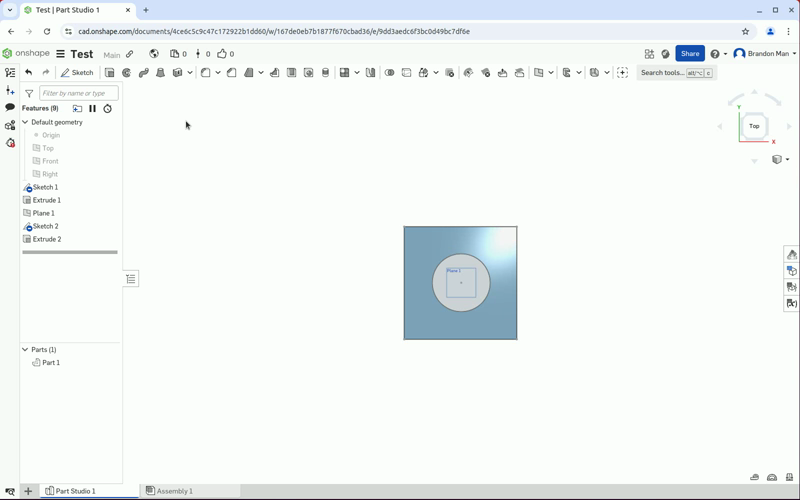
key(shift+7)
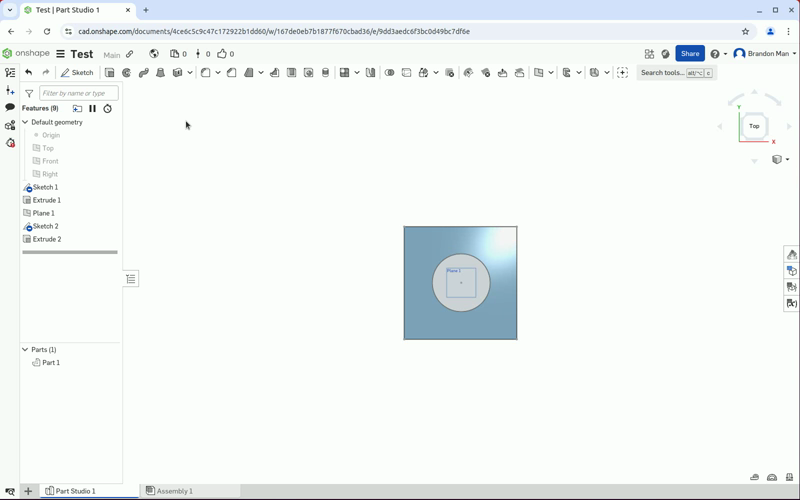
key(up, 3)
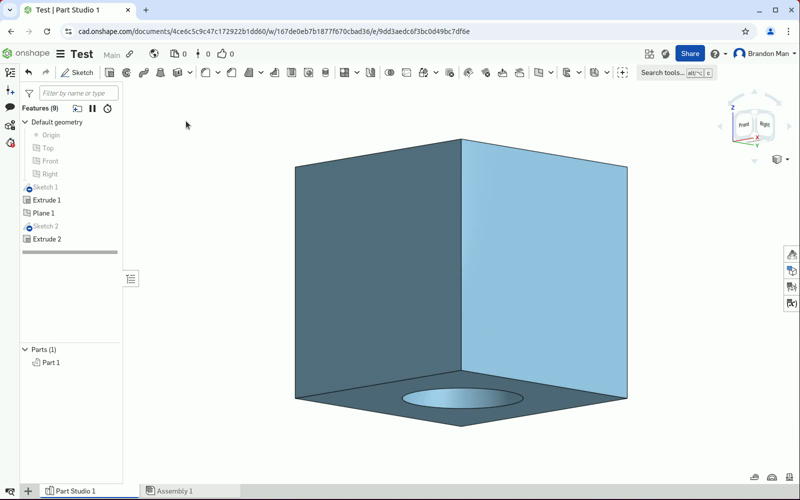
key(left, 3)
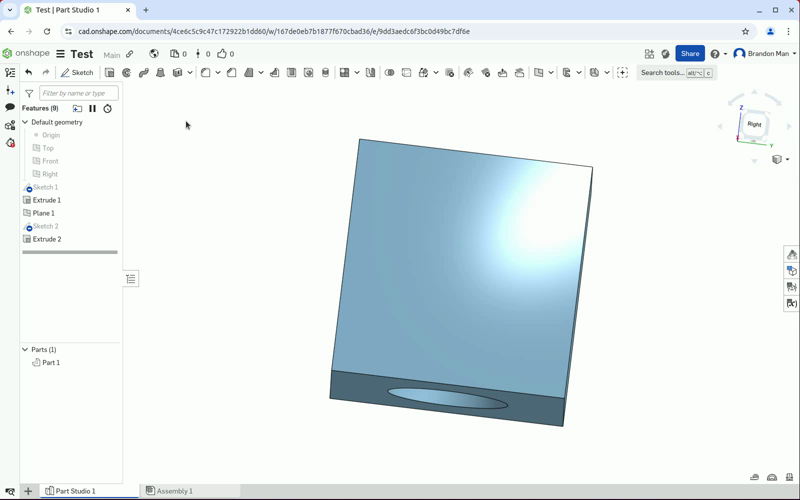
key(right, 3)
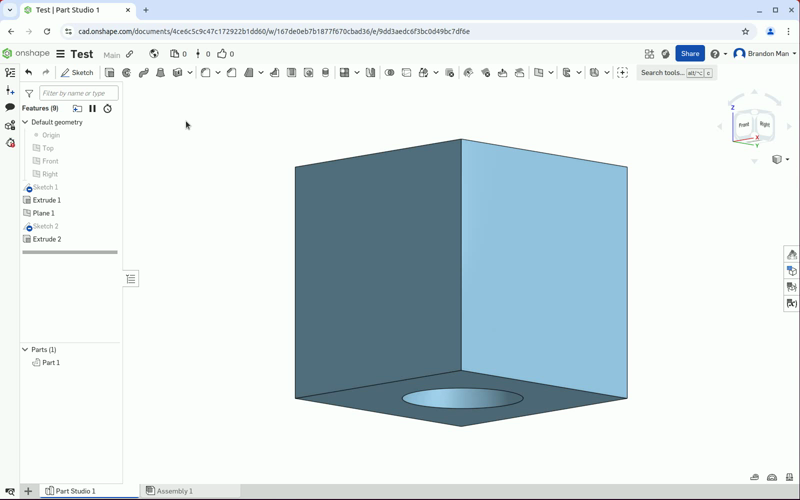
key(down, 3)
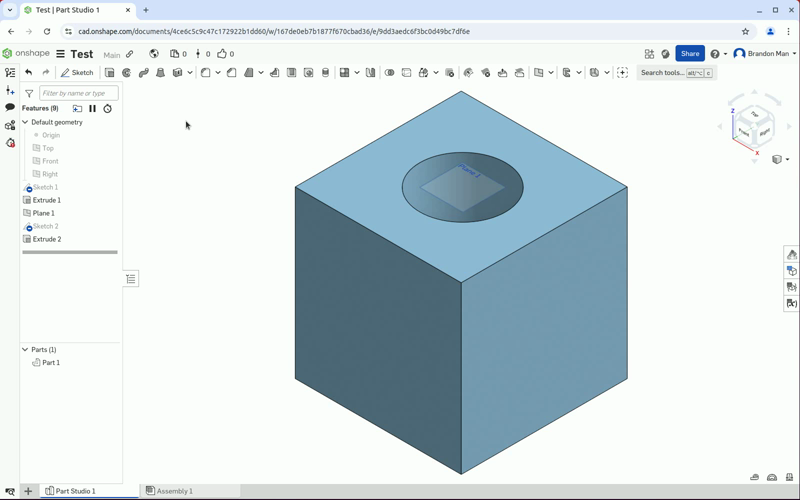
mouse_move(73, 189)
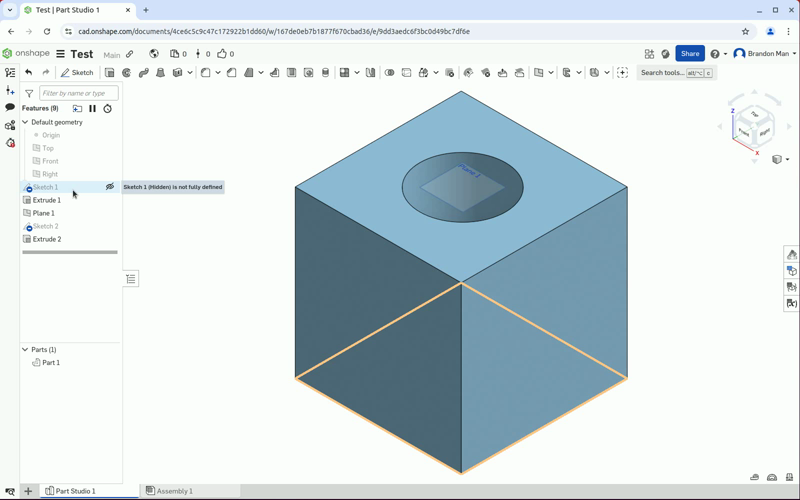
click(73, 189)